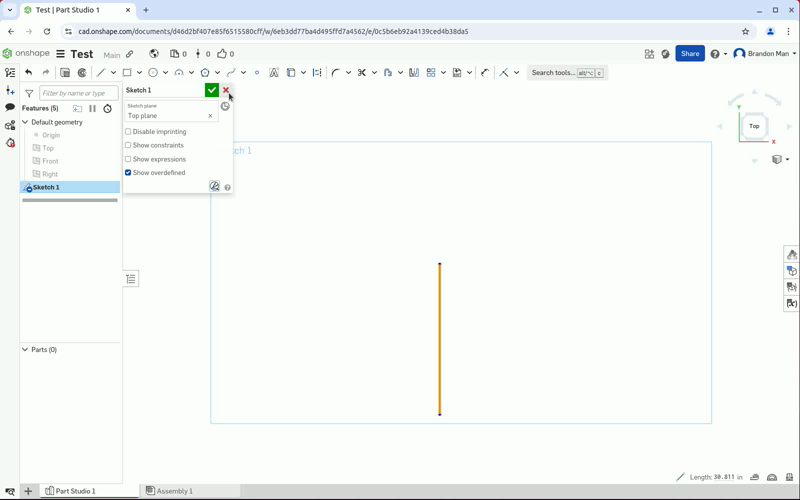
key(shift+h)
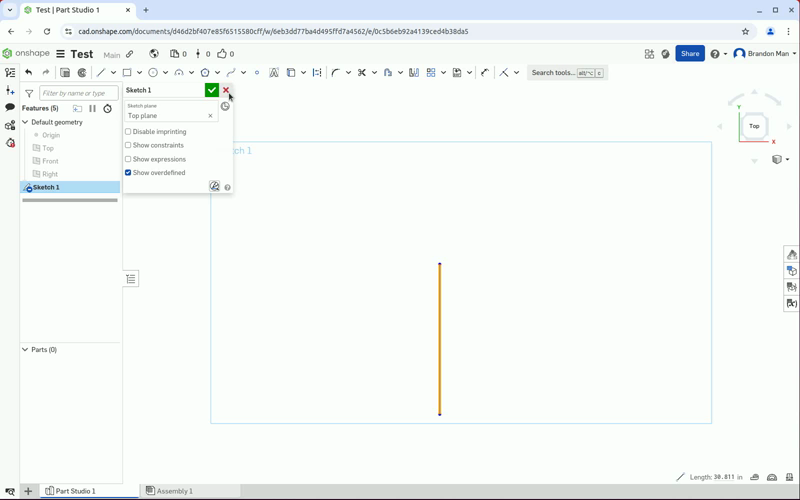
key(shift+s)
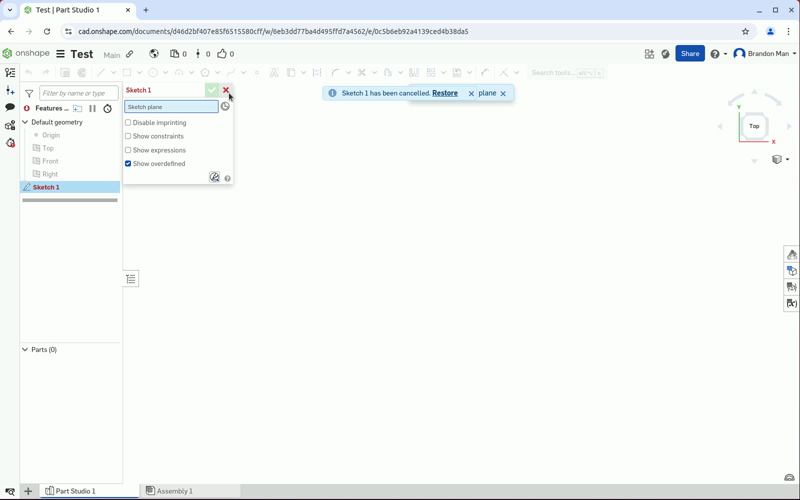
mouse_move(73, 150)
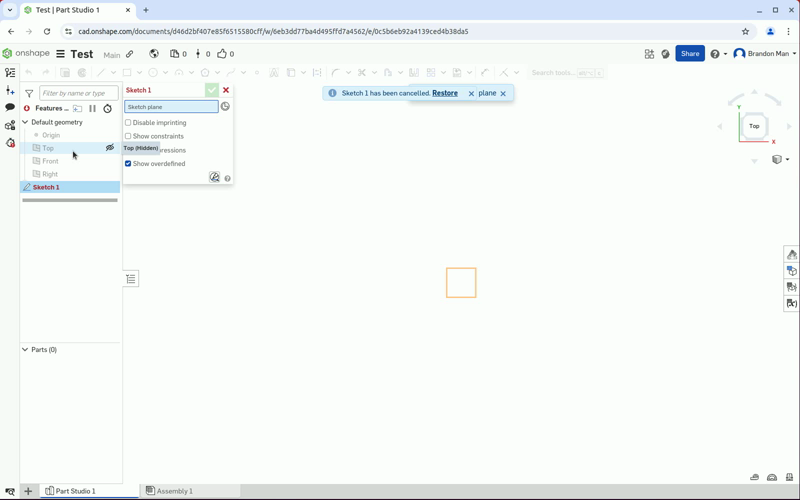
click(73, 150)
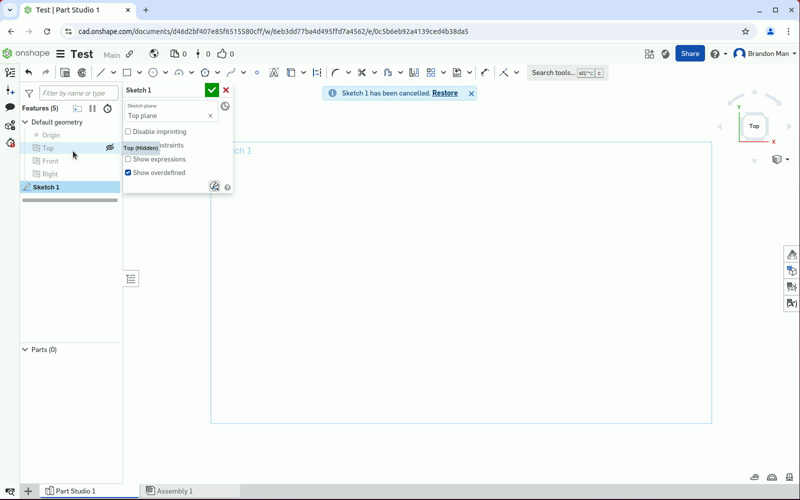
mouse_move(73, 352)
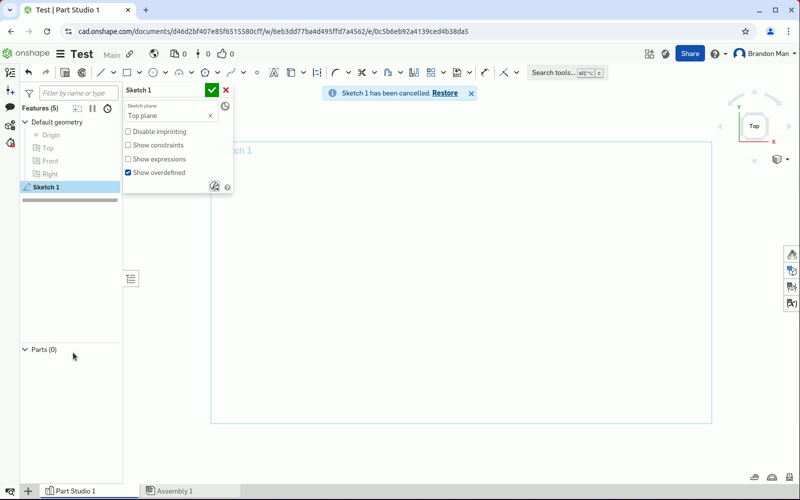
key(y)
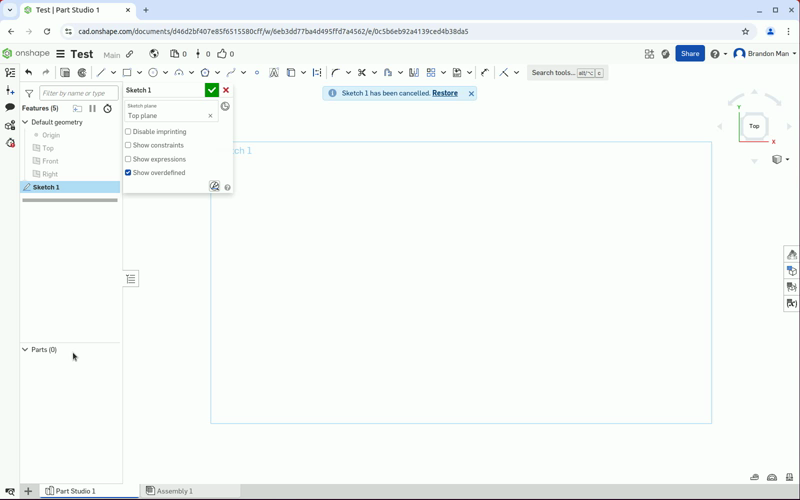
key(l)
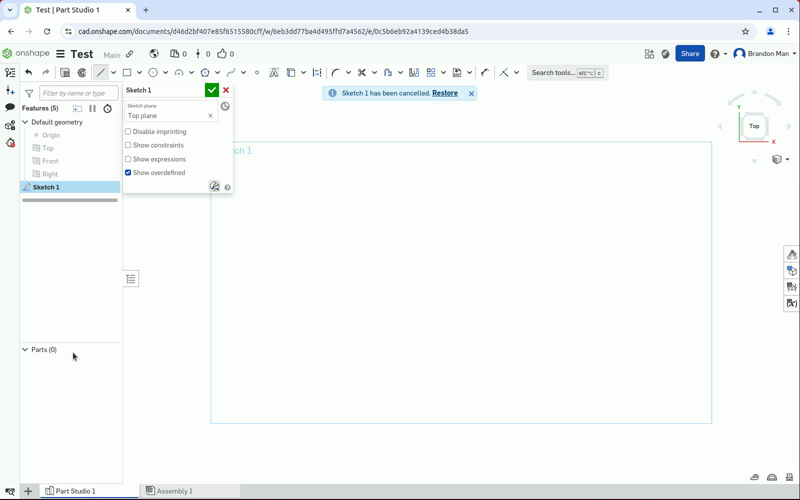
key_down(shift)
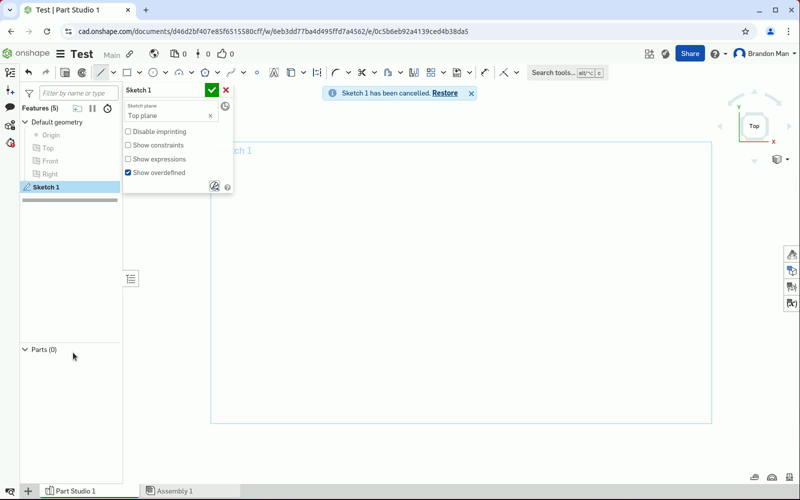
mouse_move(423, 320)
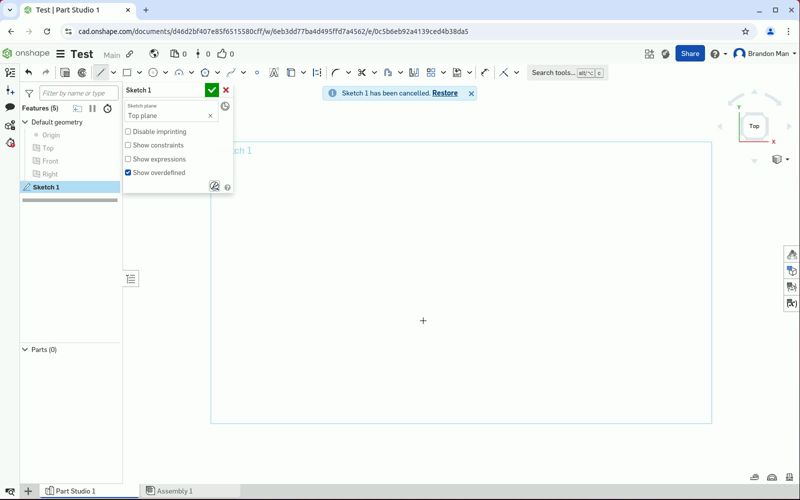
click(423, 320)
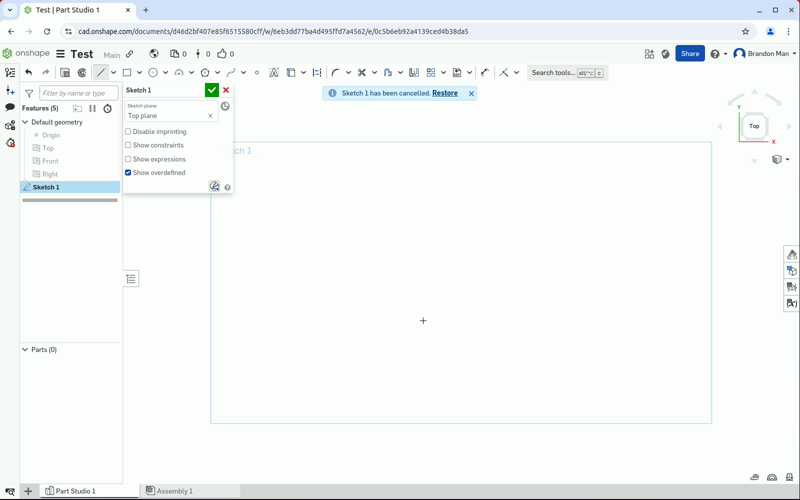
key_up(shift)
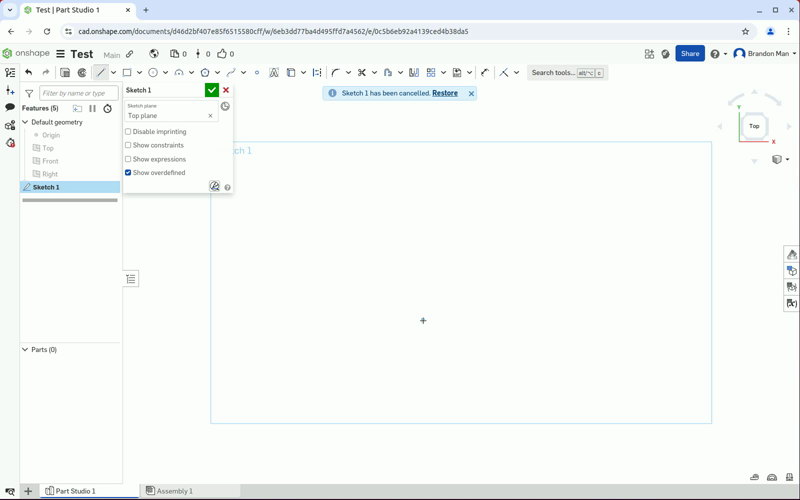
key_down(shift)
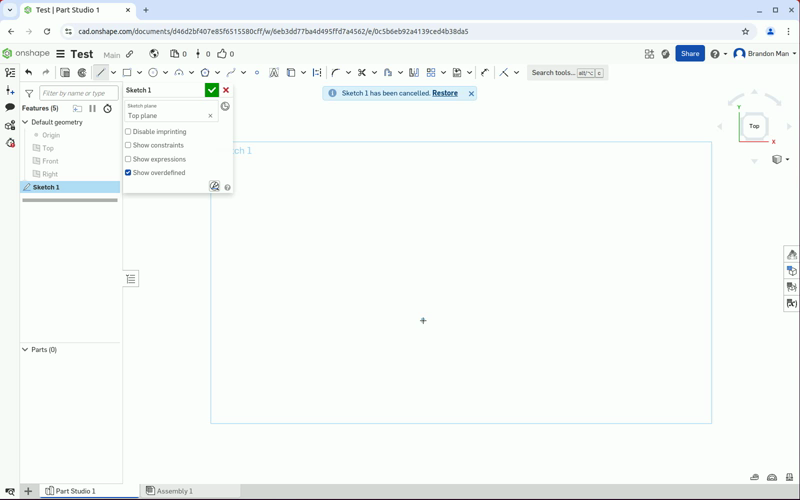
mouse_move(507, 320)
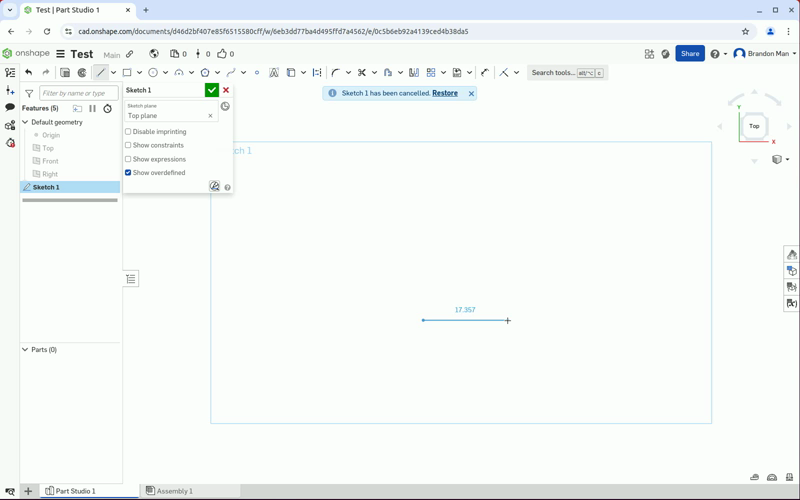
click(507, 320)
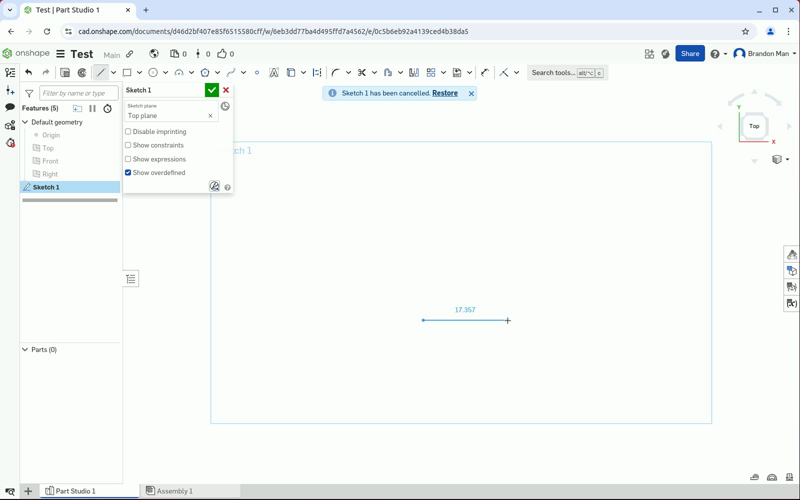
key_up(shift)
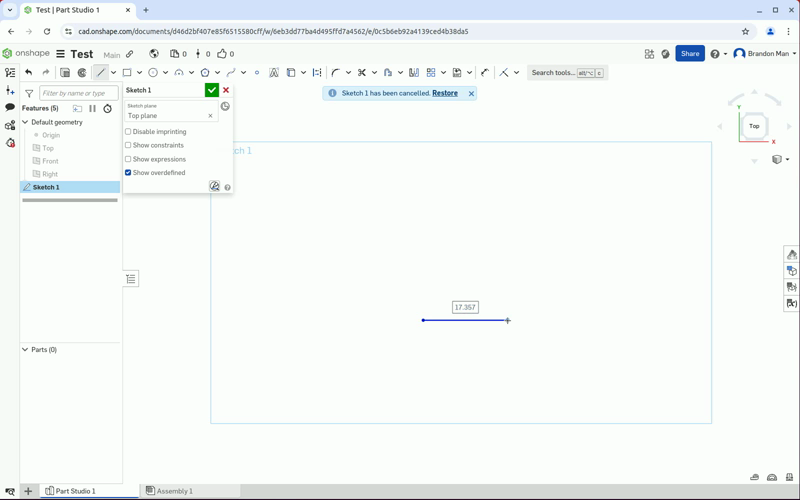
key_down(shift)
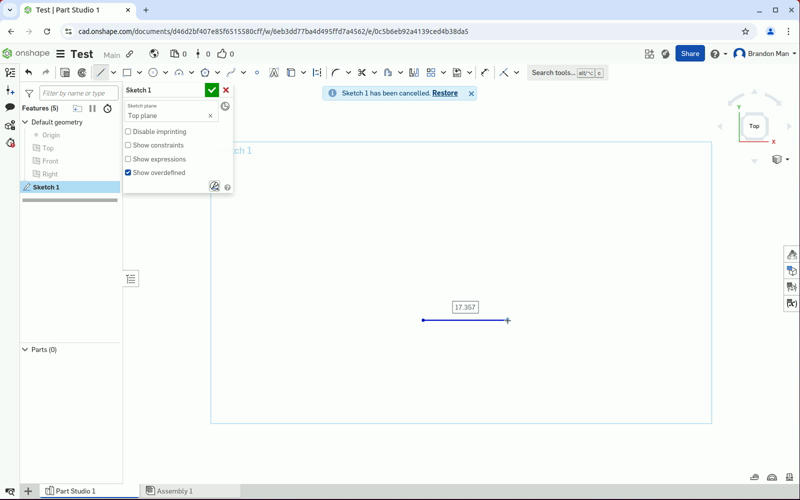
mouse_move(537, 320)
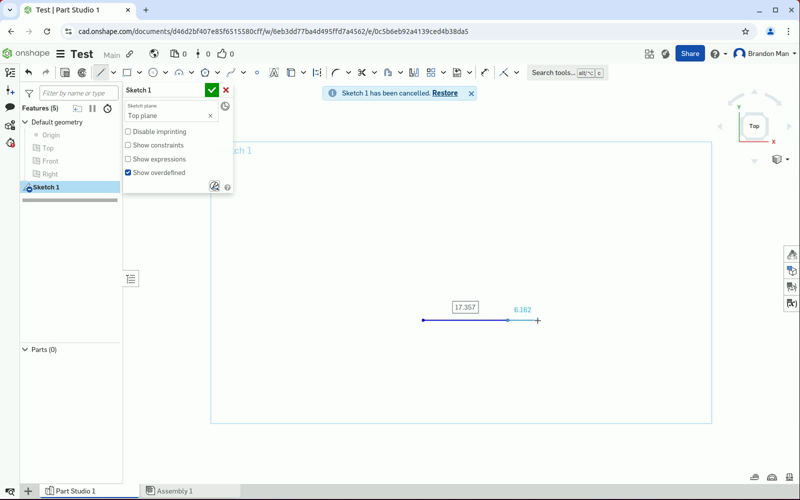
mouse_move(507, 282)
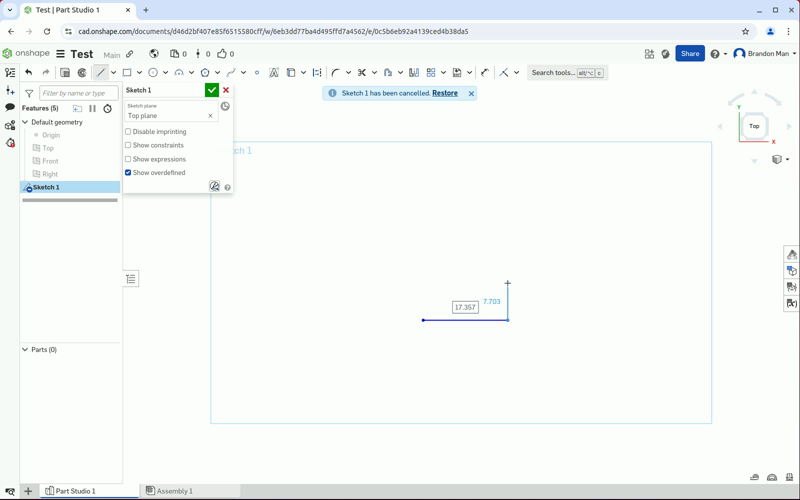
click(507, 282)
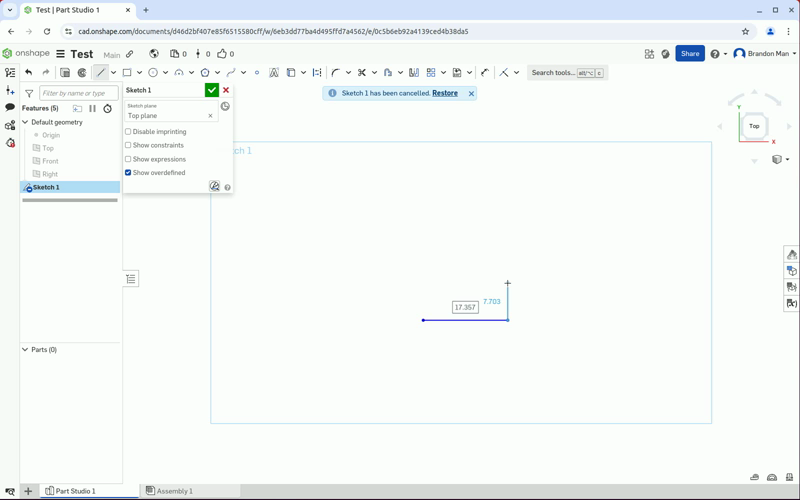
key_up(shift)
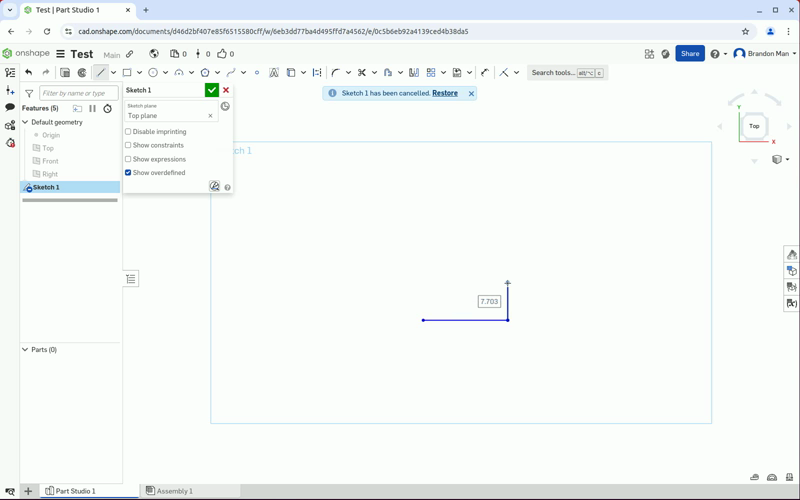
key_down(shift)
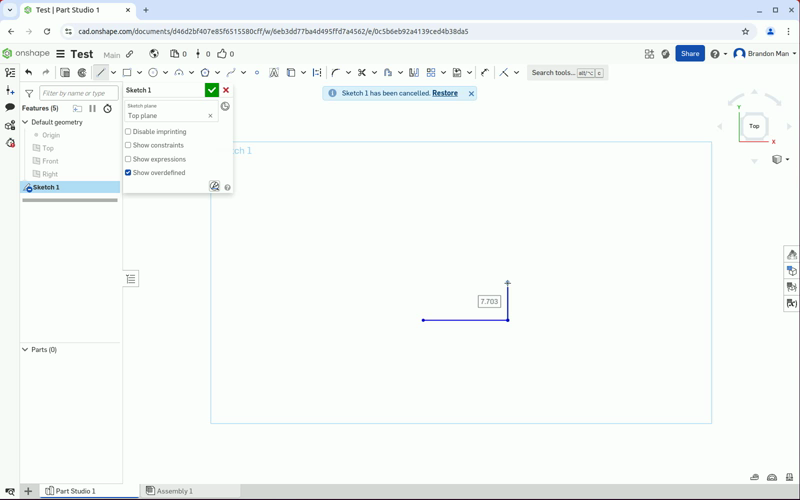
mouse_move(423, 282)
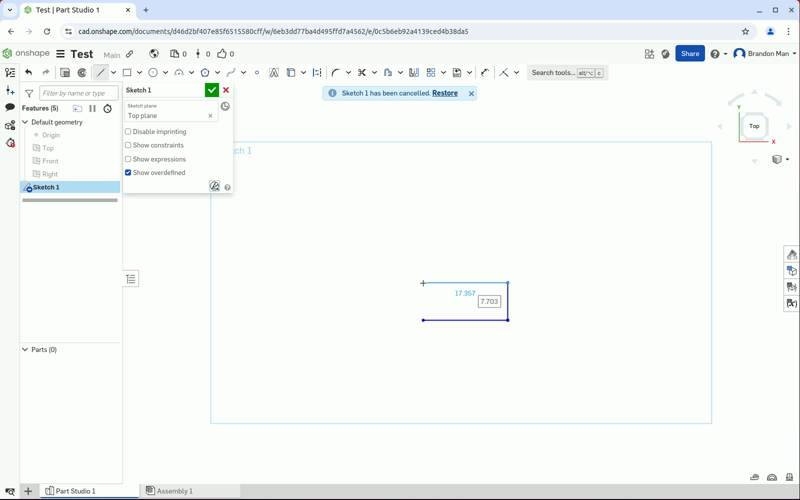
click(423, 282)
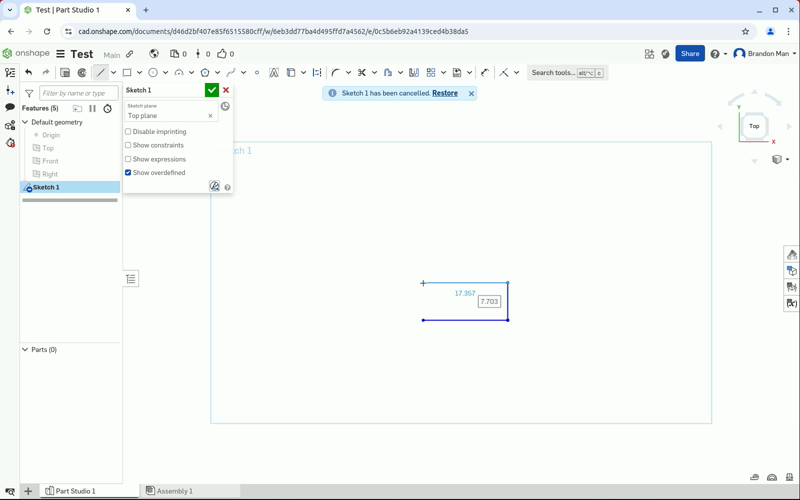
key_up(shift)
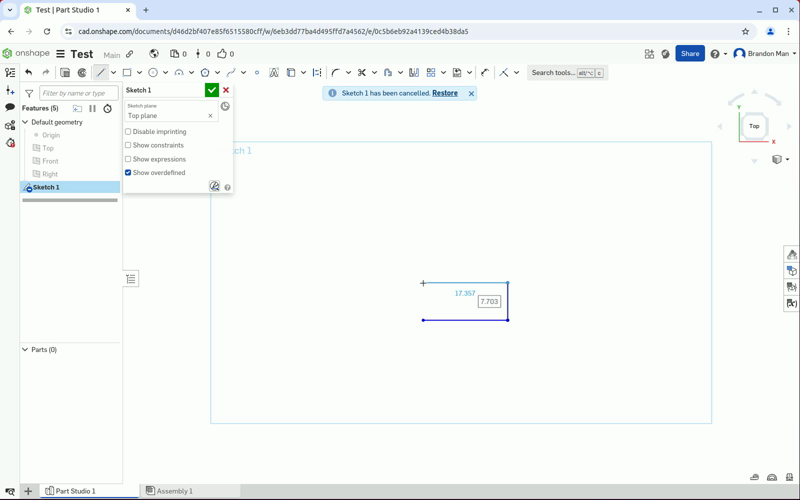
mouse_move(453, 282)
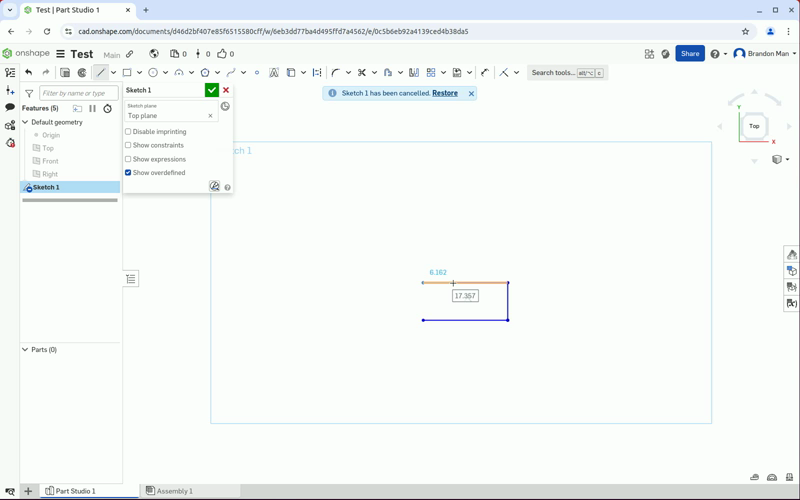
key_down(shift)
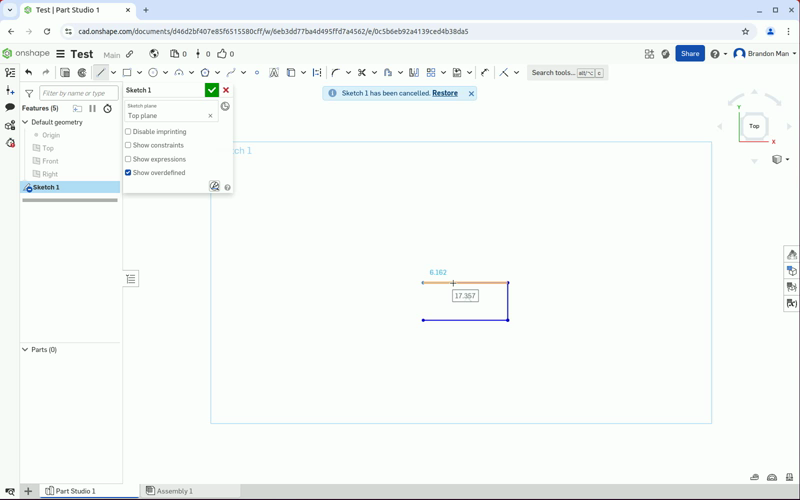
mouse_move(423, 320)
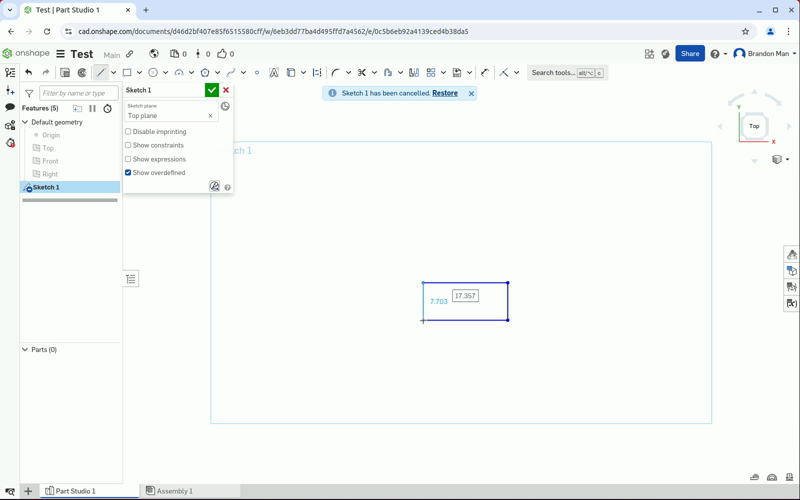
key_up(shift)
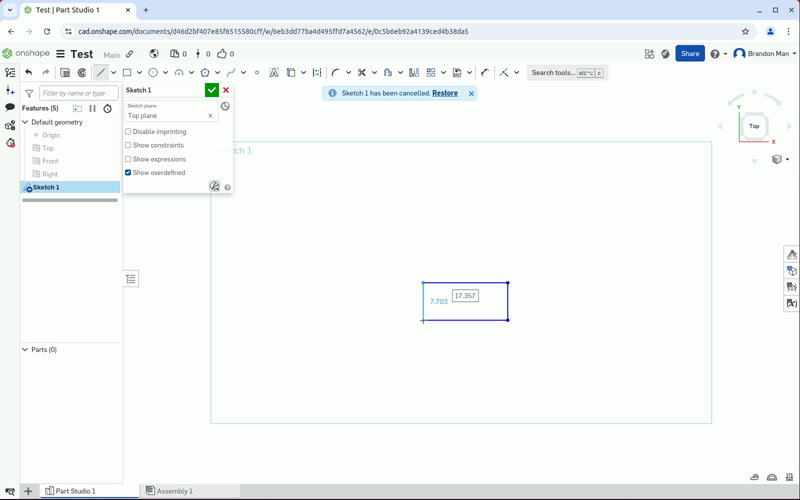
click(423, 320)
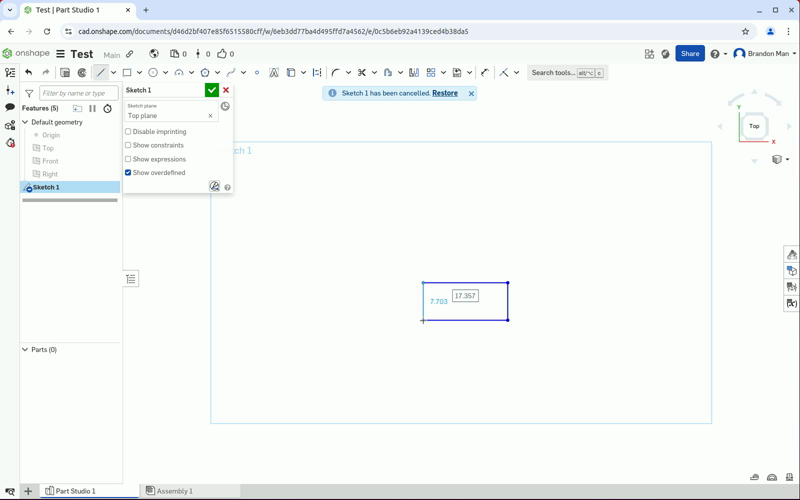
key(esc)
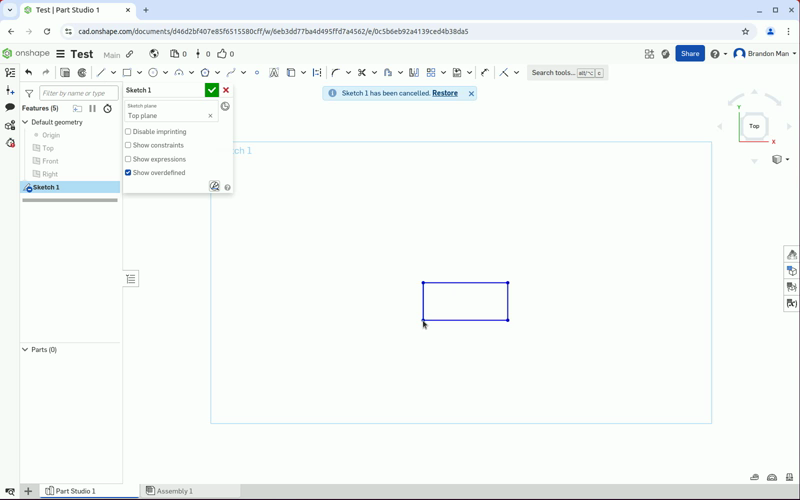
mouse_move(490, 313)
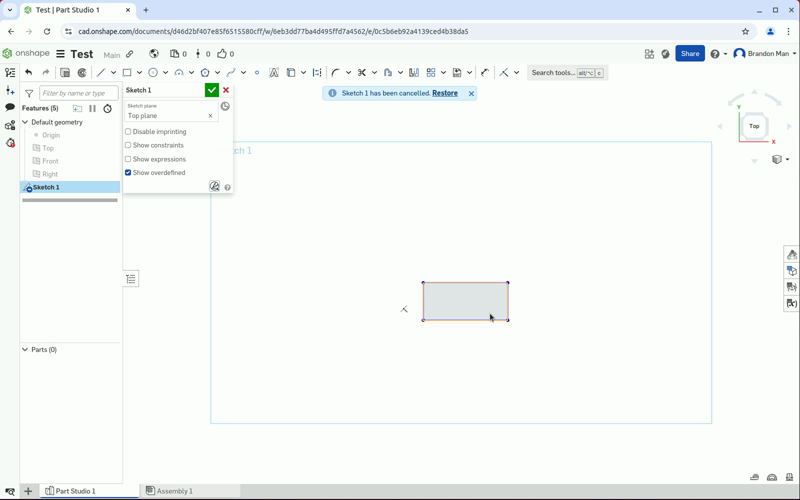
click(490, 313)
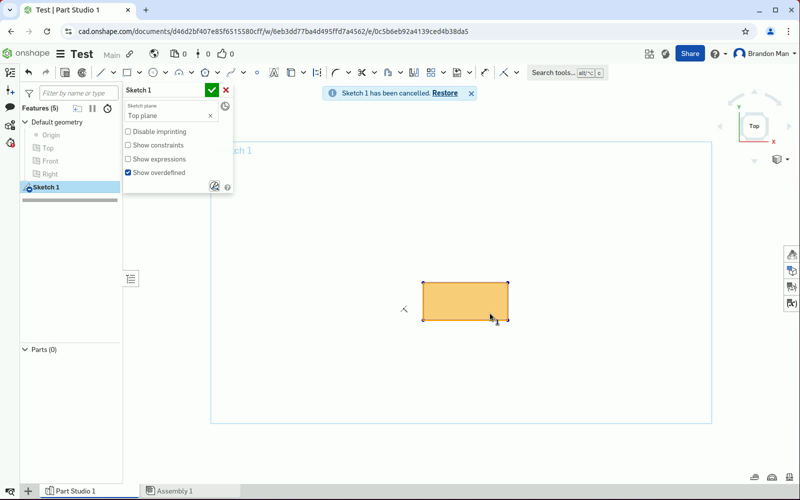
mouse_move(73, 352)
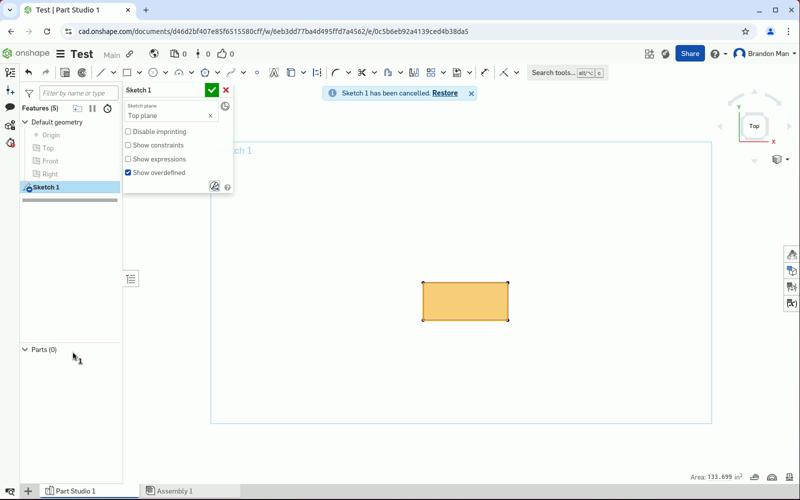
key(shift+y)
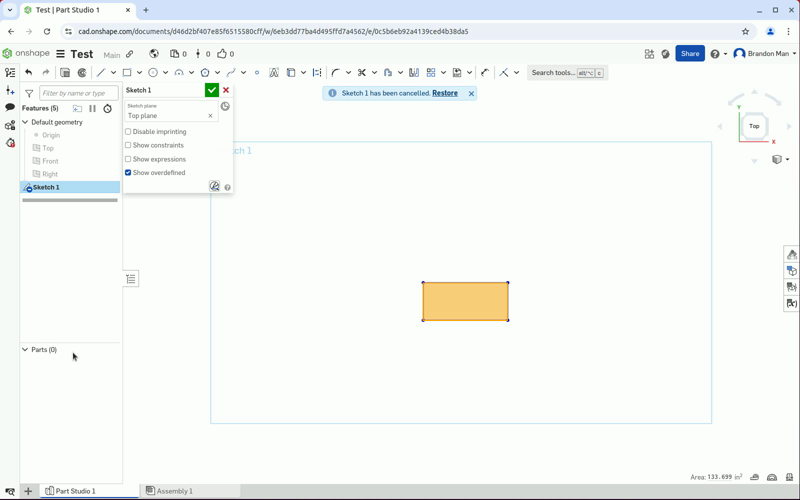
key(shift+e)
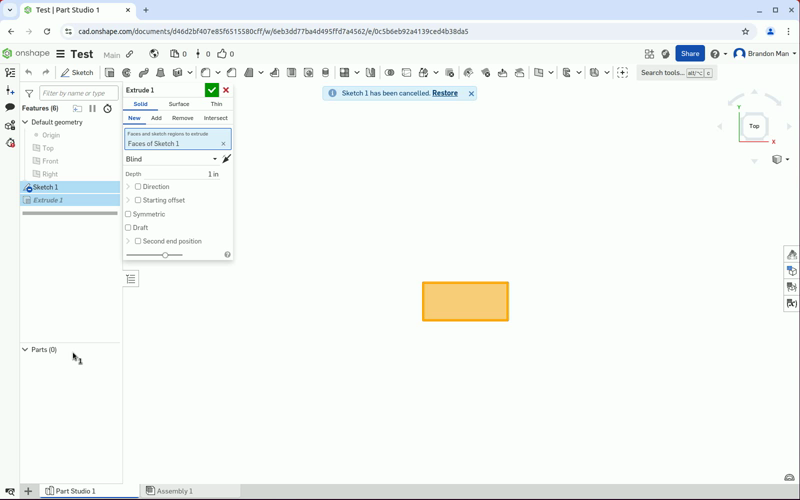
mouse_move(143, 106)
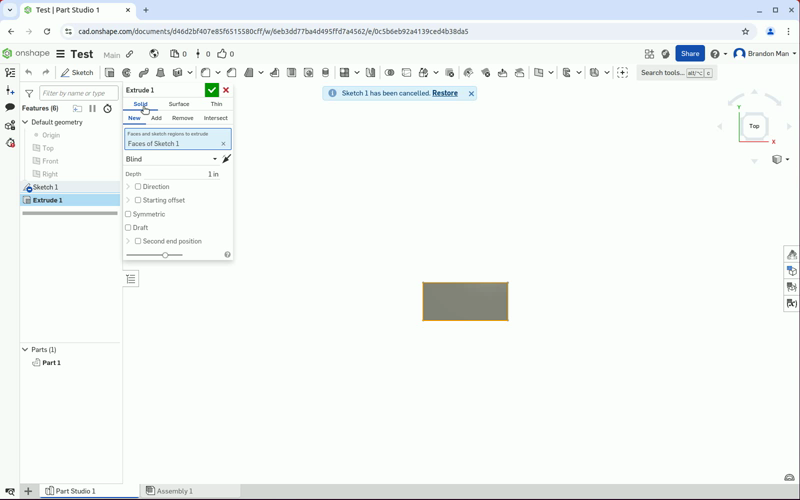
click(143, 106)
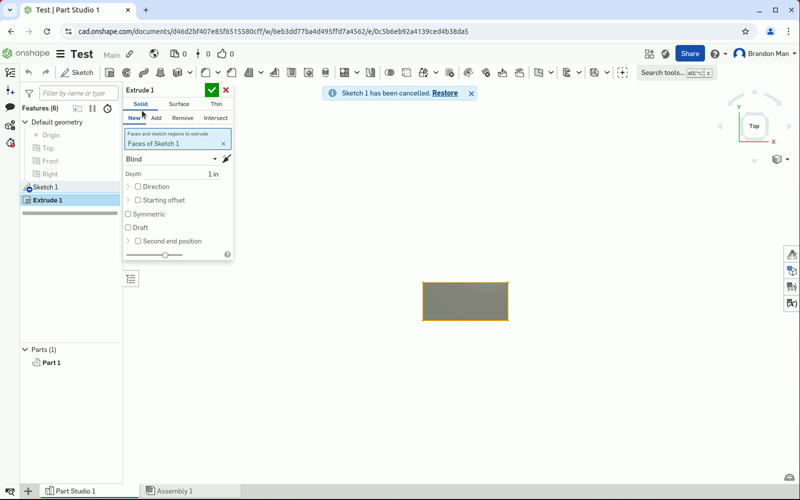
mouse_move(137, 120)
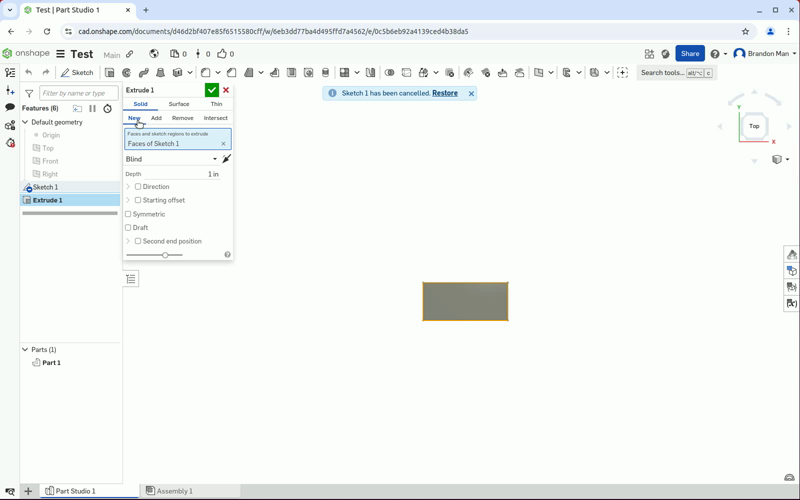
click(137, 120)
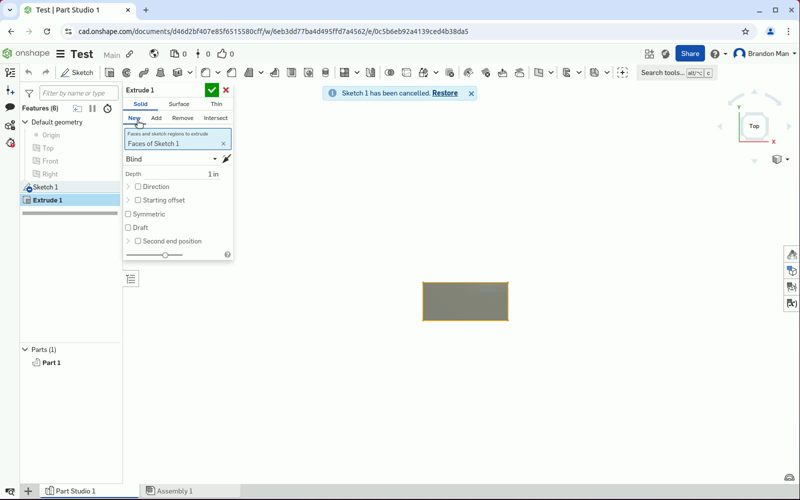
key(tab, 4)
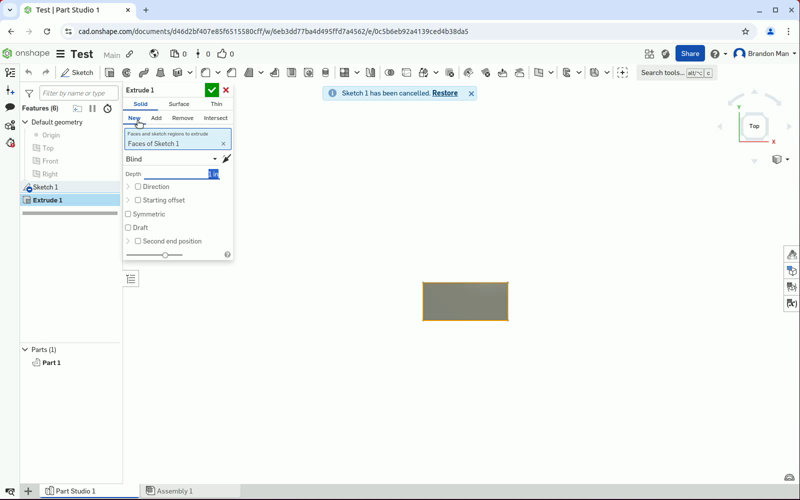
text(23.108)
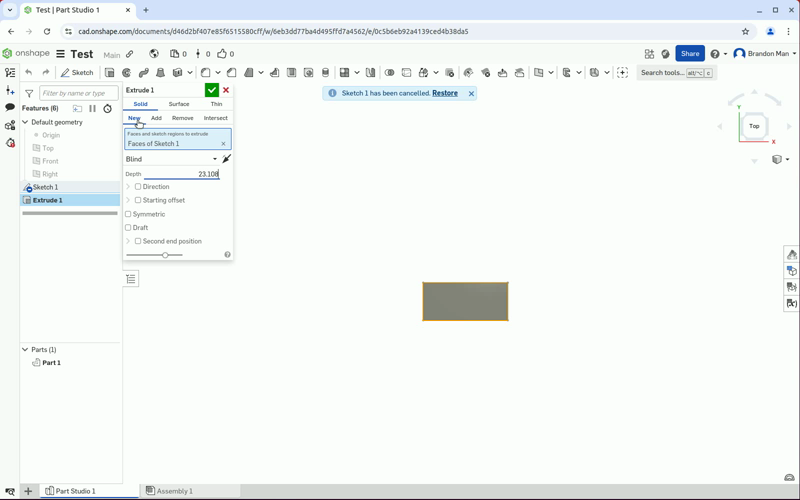
key(enter)
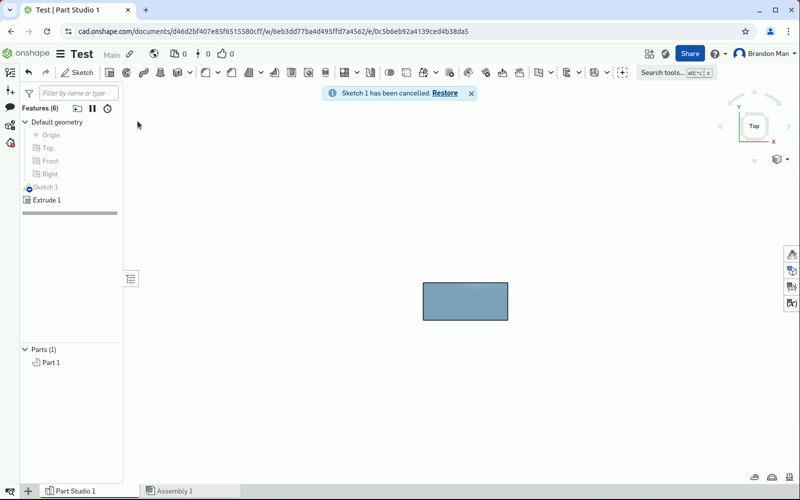
key(shift+h)
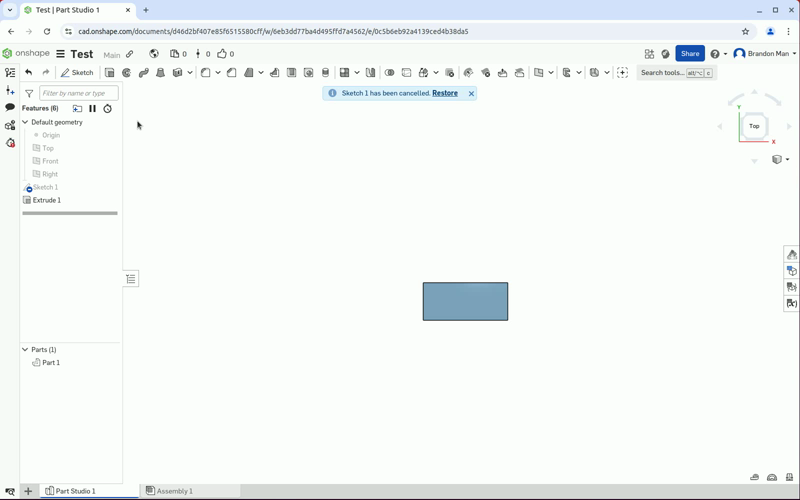
key(shift+h)
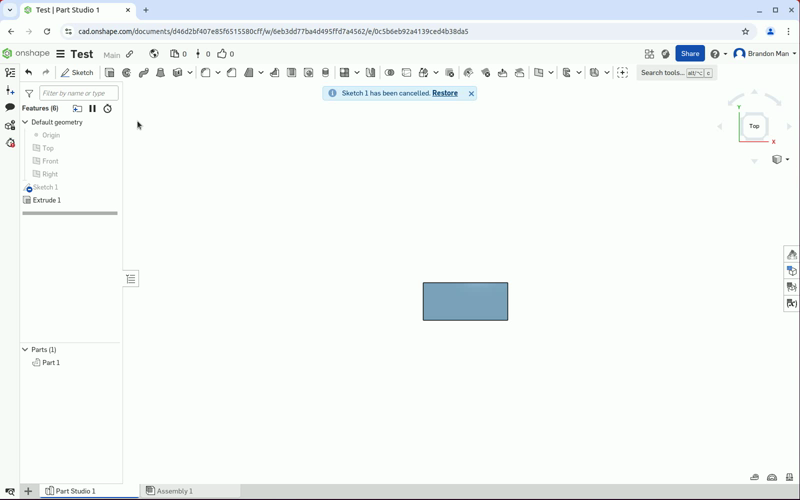
mouse_move(73, 189)
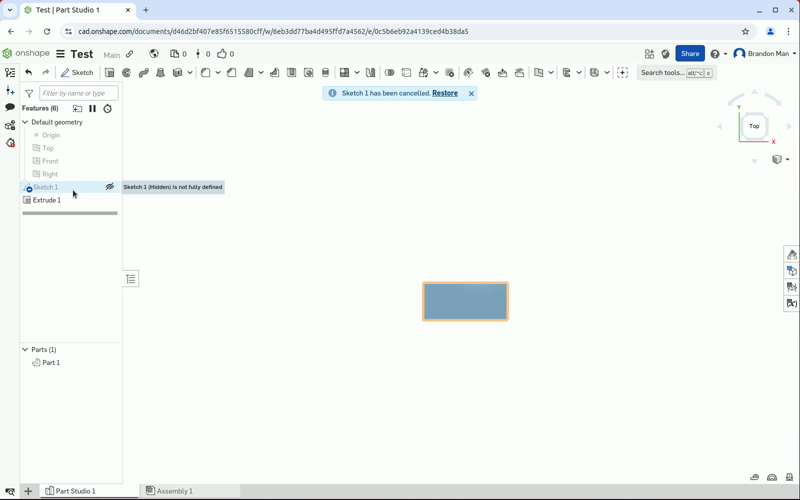
click(73, 189)
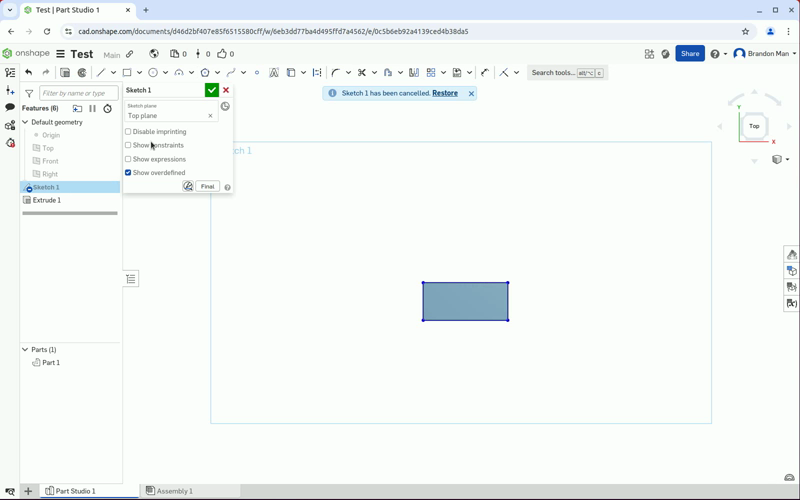
mouse_move(229, 92)
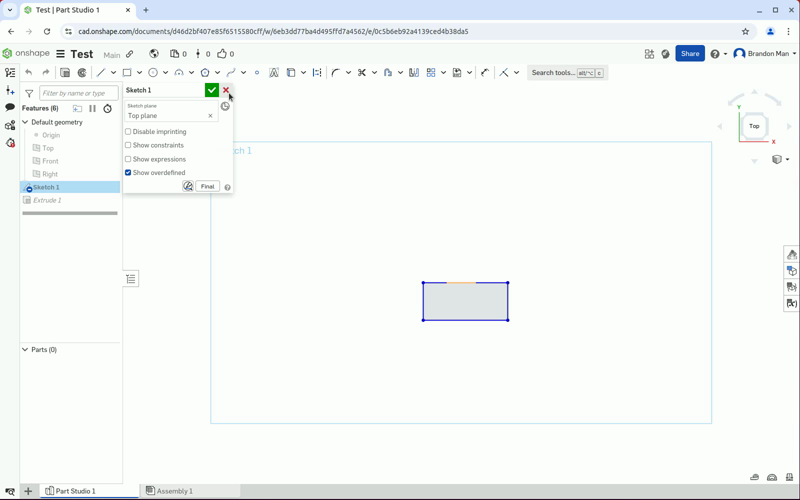
click(229, 92)
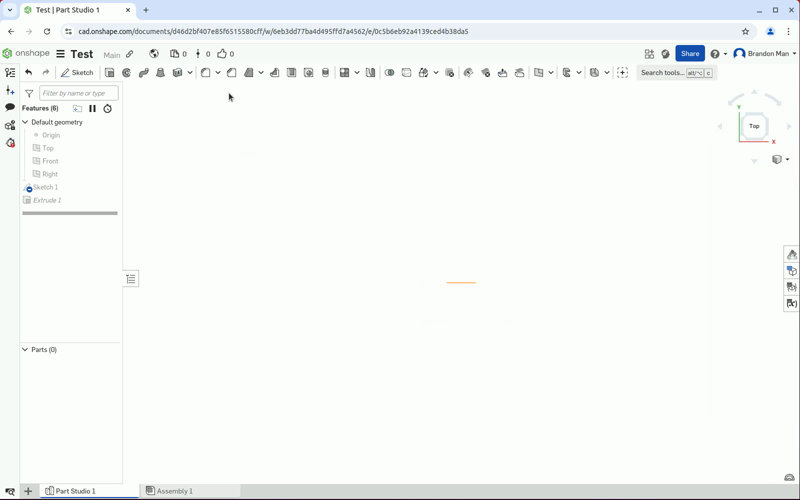
mouse_move(73, 352)
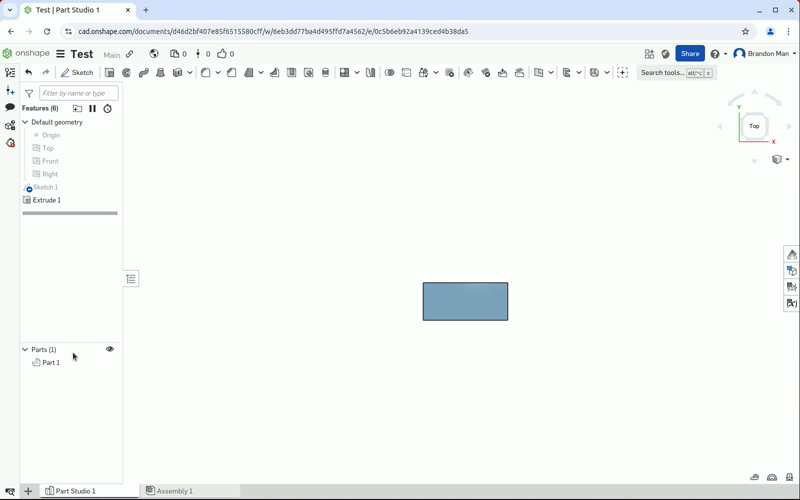
key(y)
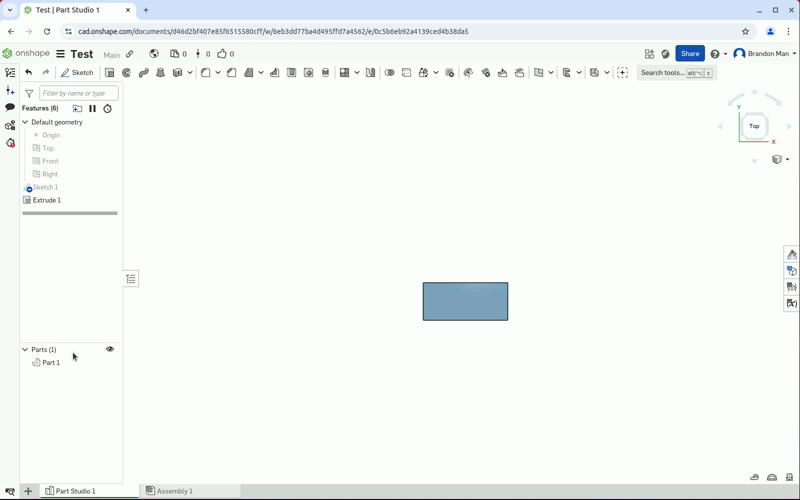
key(shift+p)
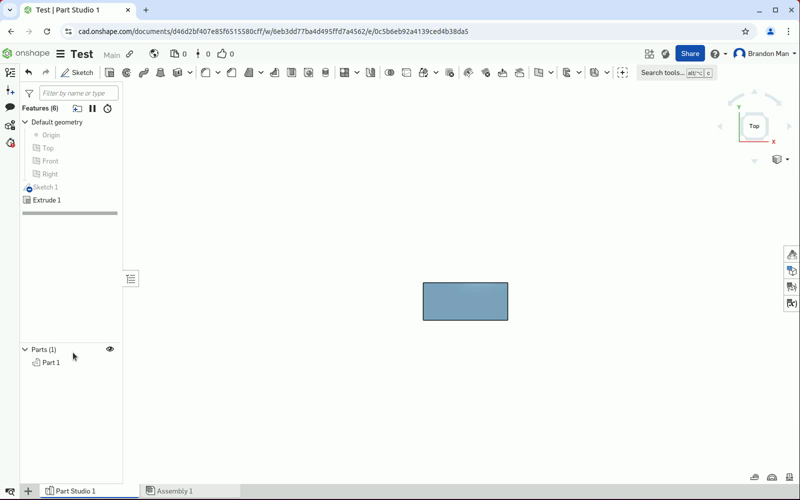
key(space)
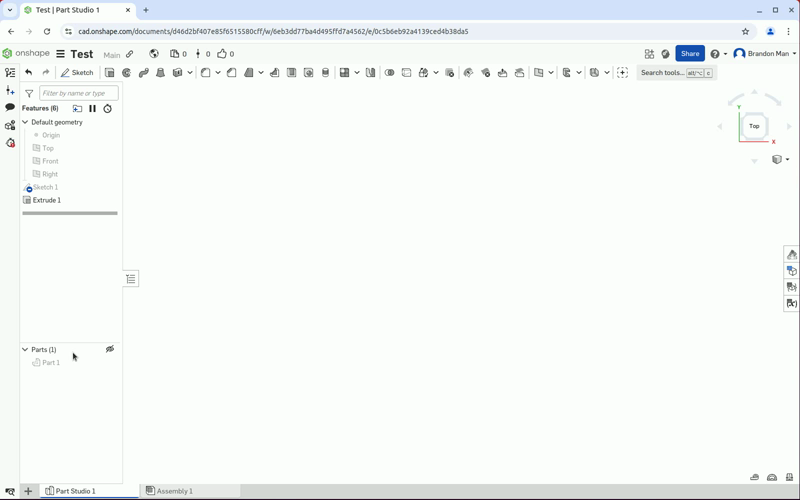
key_down(shift)
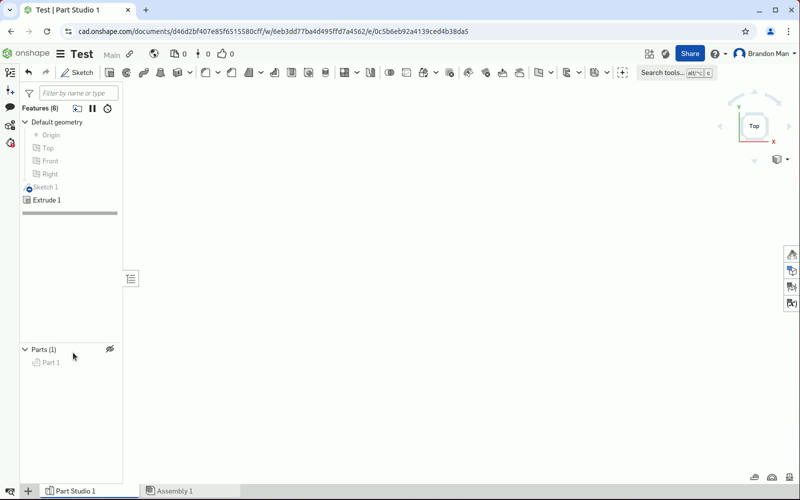
key(up)
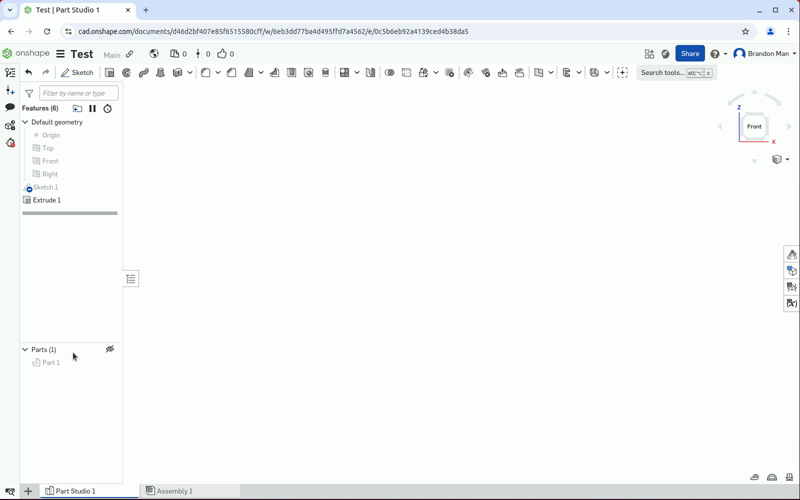
key_up(shift)
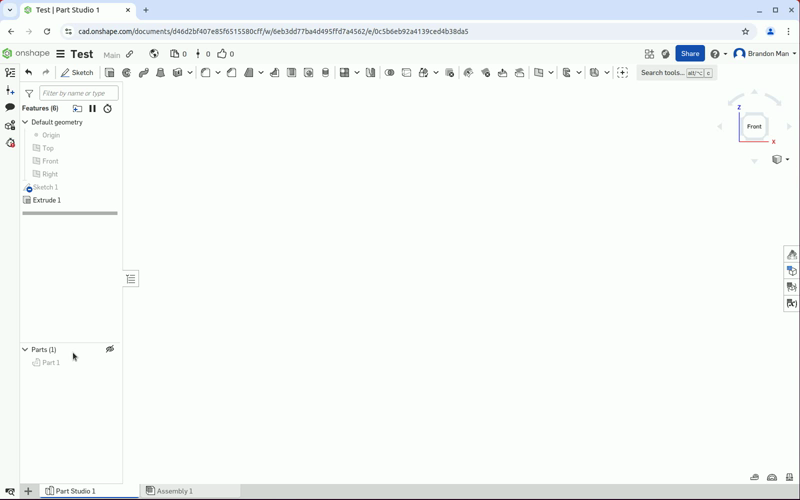
mouse_move(73, 352)
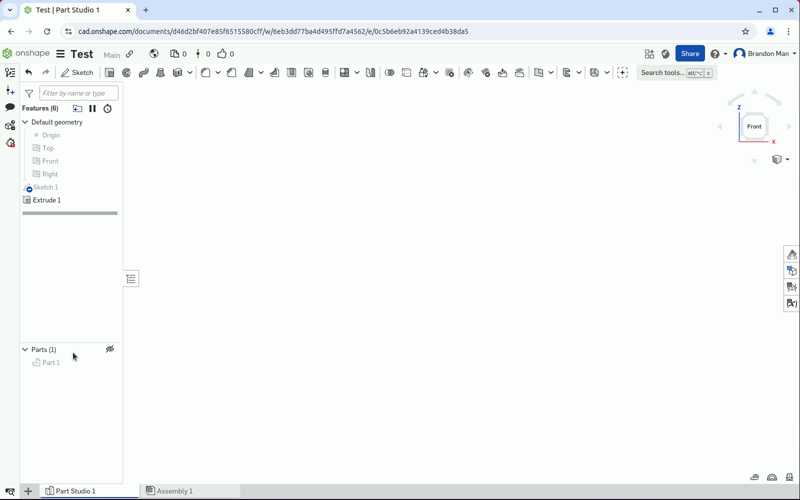
key(shift+y)
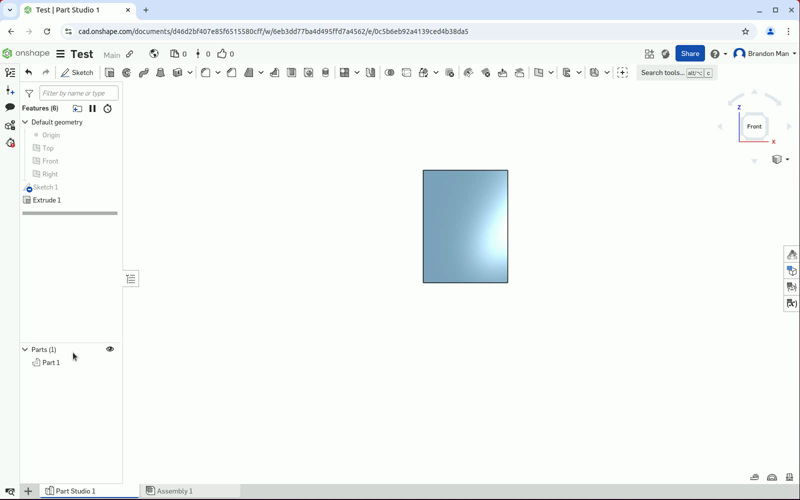
mouse_move(541, 75)
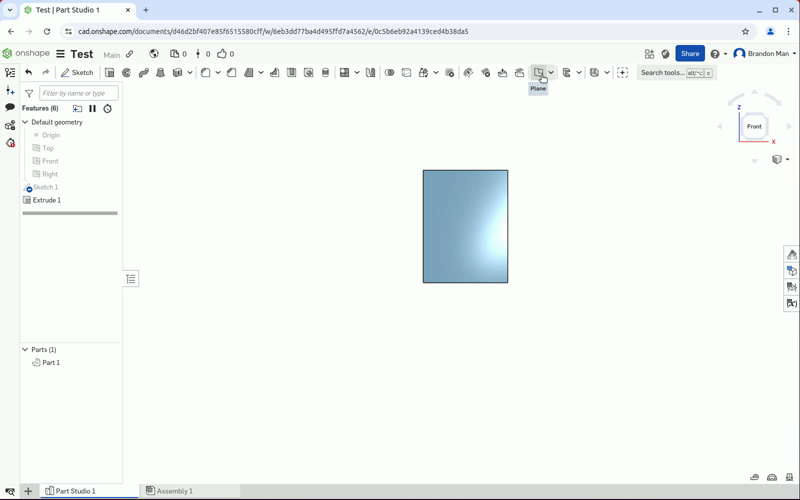
click(541, 75)
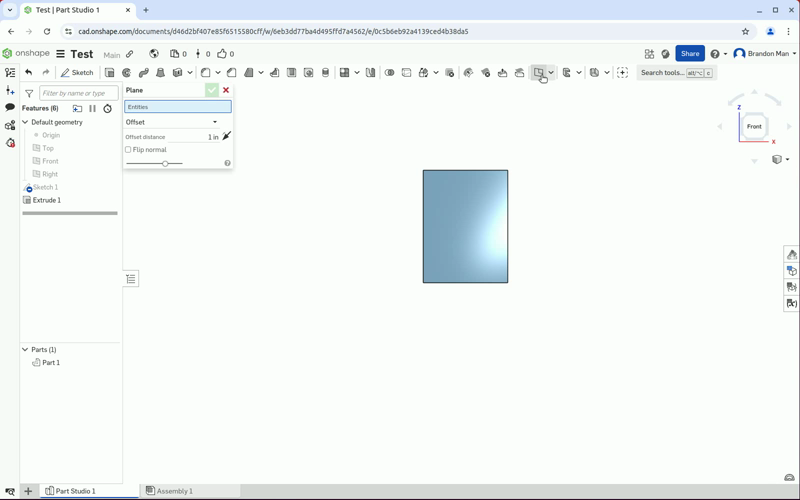
mouse_move(73, 163)
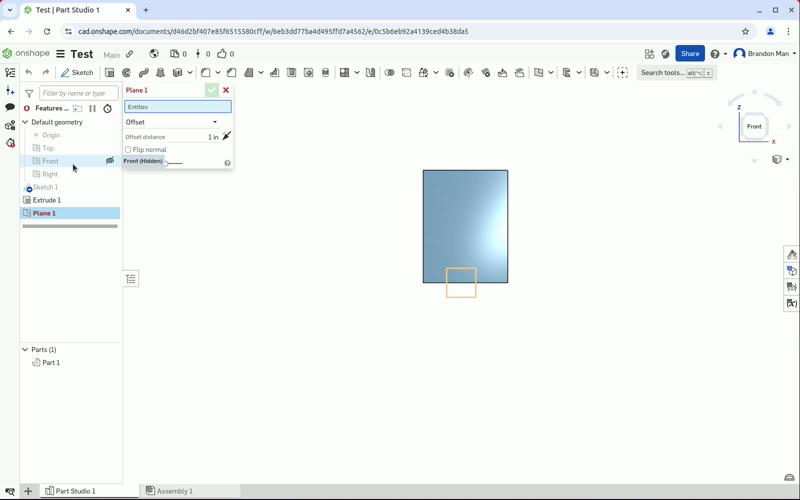
click(73, 163)
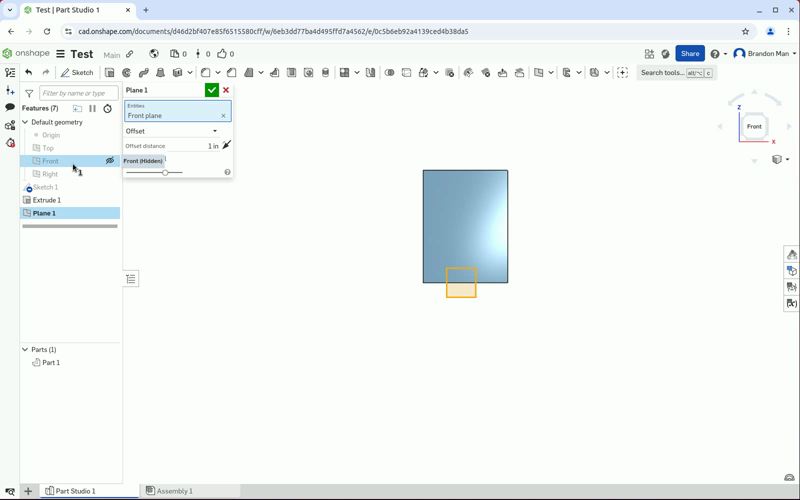
key(tab, 2)
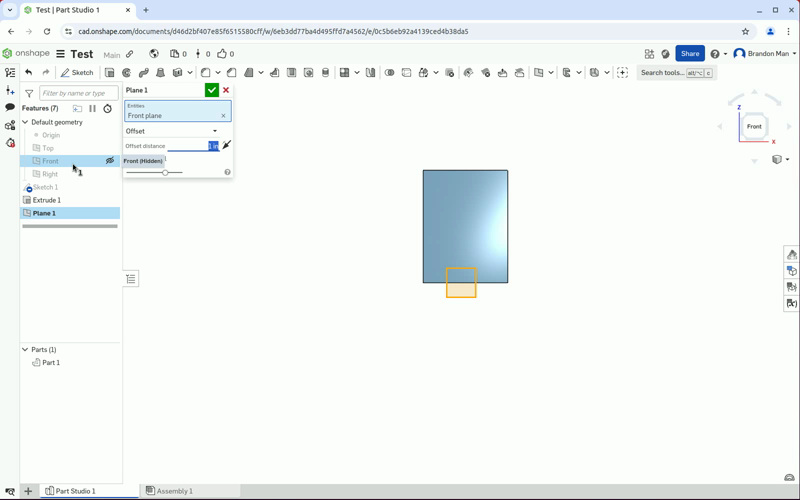
text(7.703)
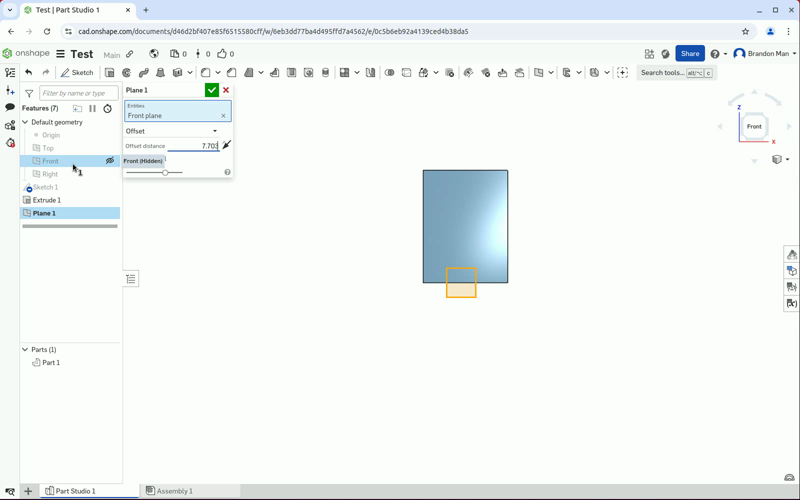
key(enter, 2)
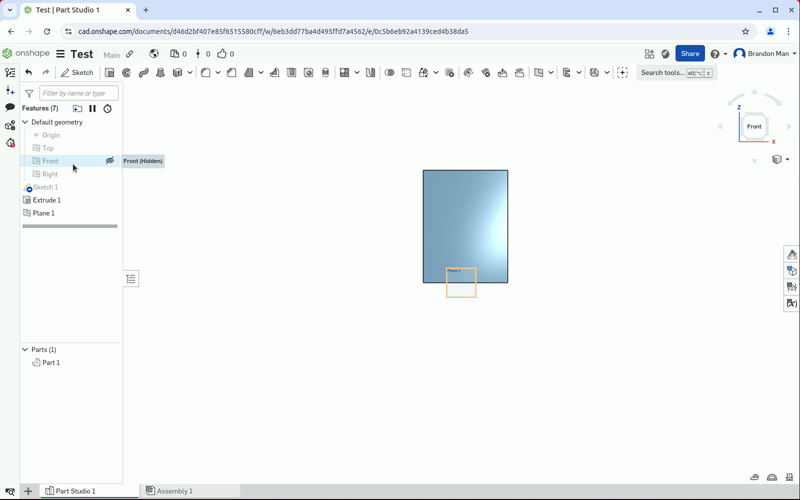
key(shift+s)
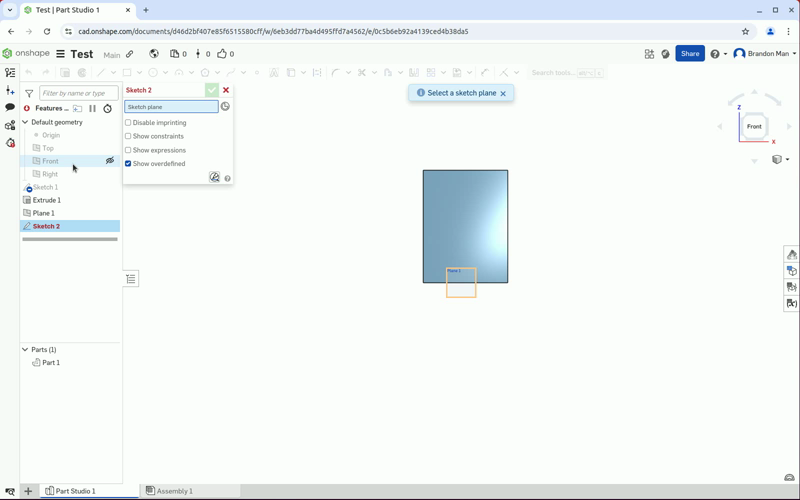
mouse_move(73, 215)
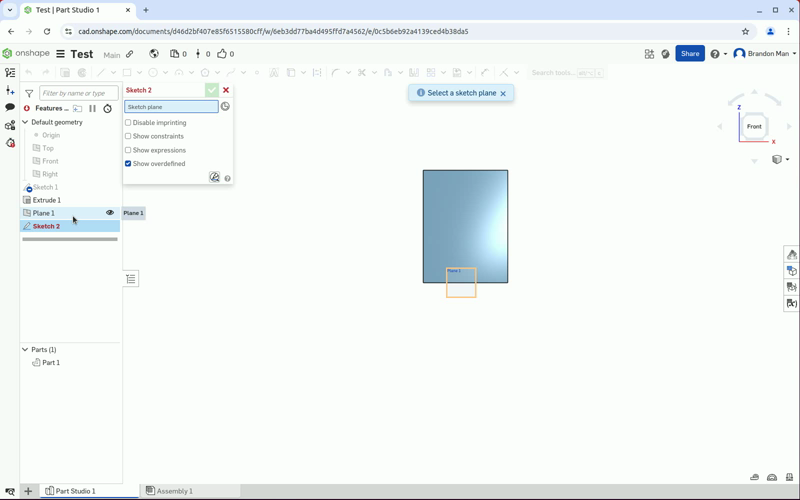
click(73, 215)
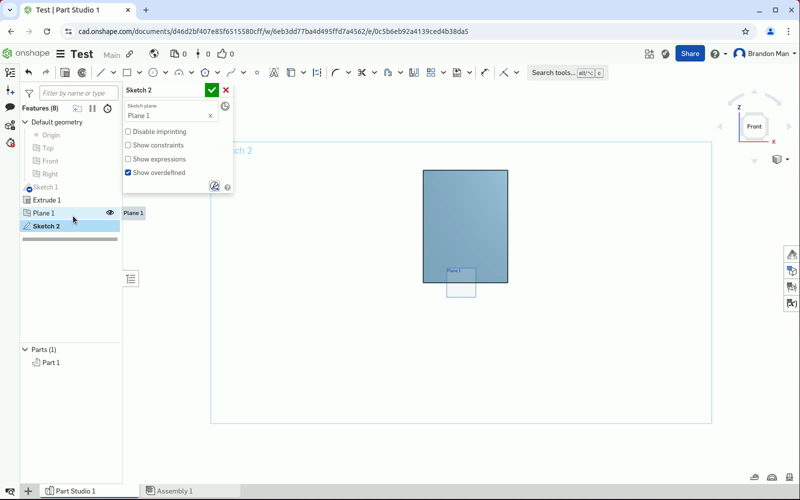
mouse_move(73, 352)
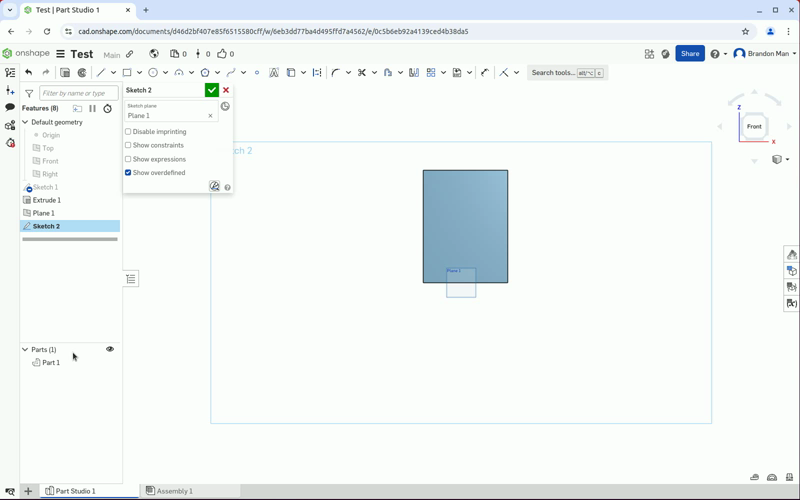
key(y)
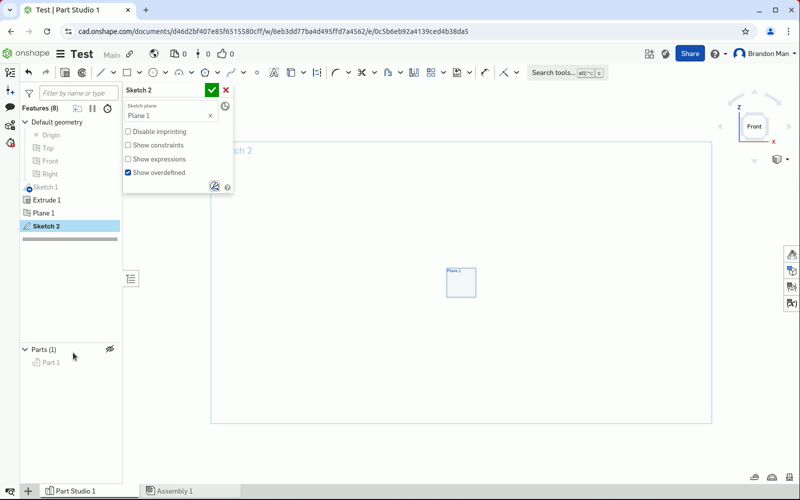
key(l)
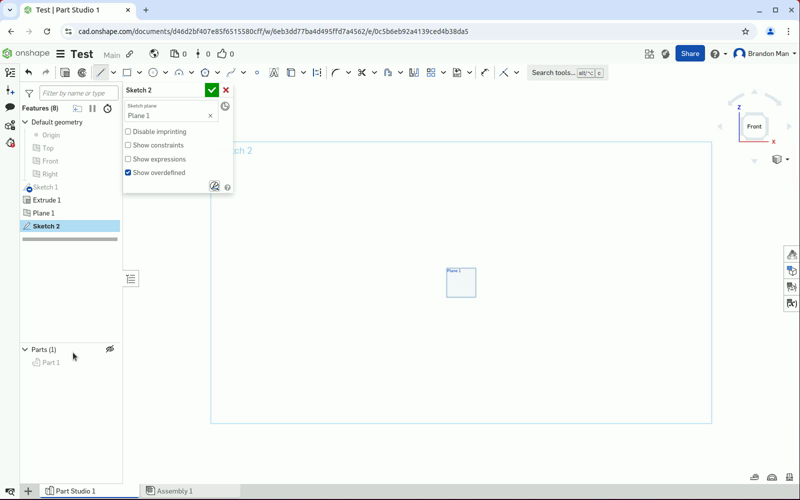
key_down(shift)
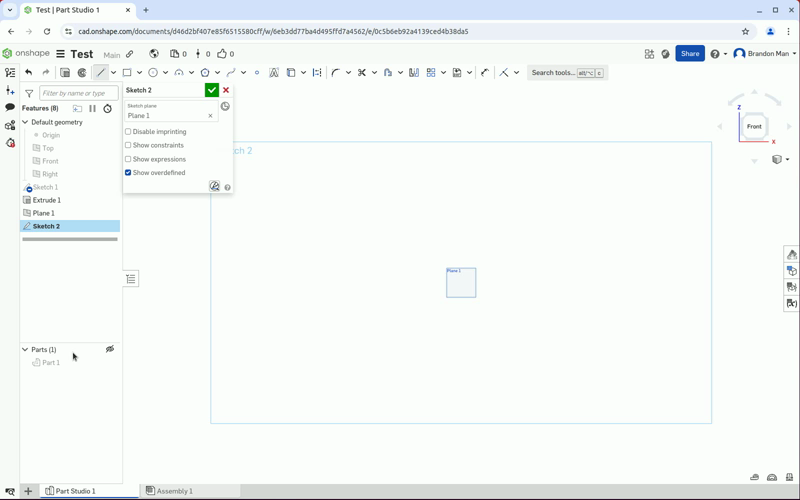
mouse_move(429, 276)
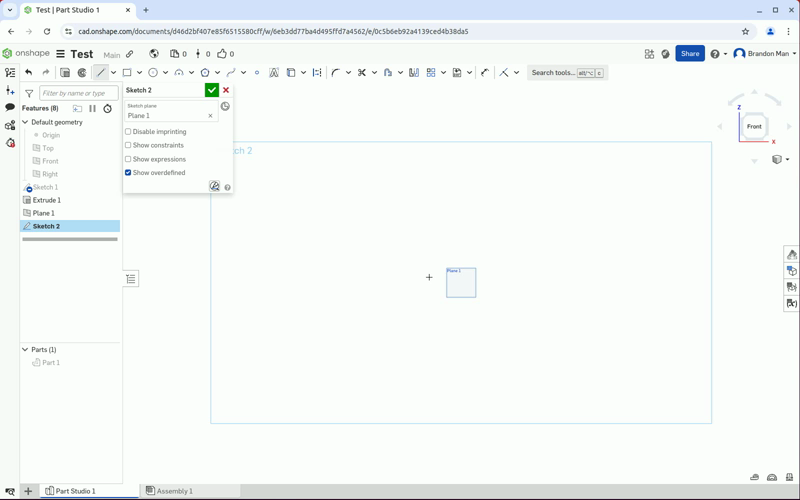
click(429, 276)
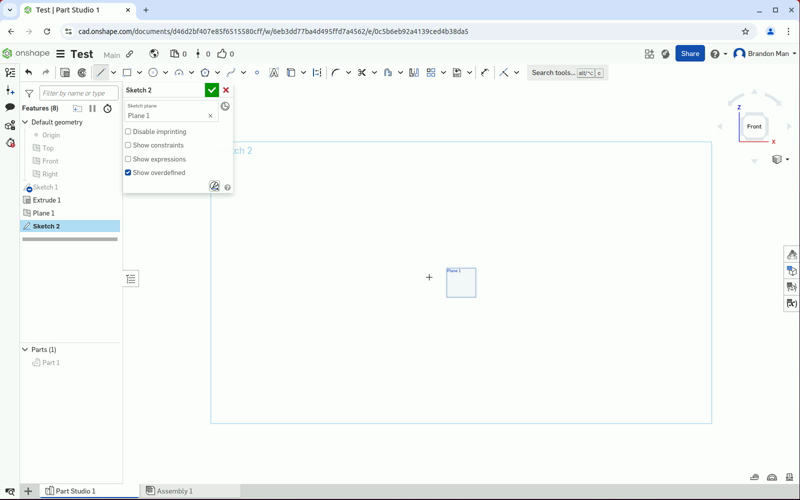
key_up(shift)
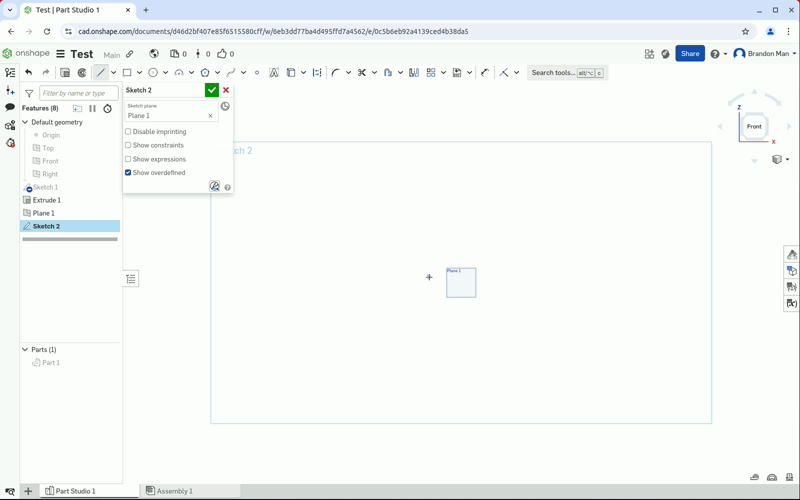
key_down(shift)
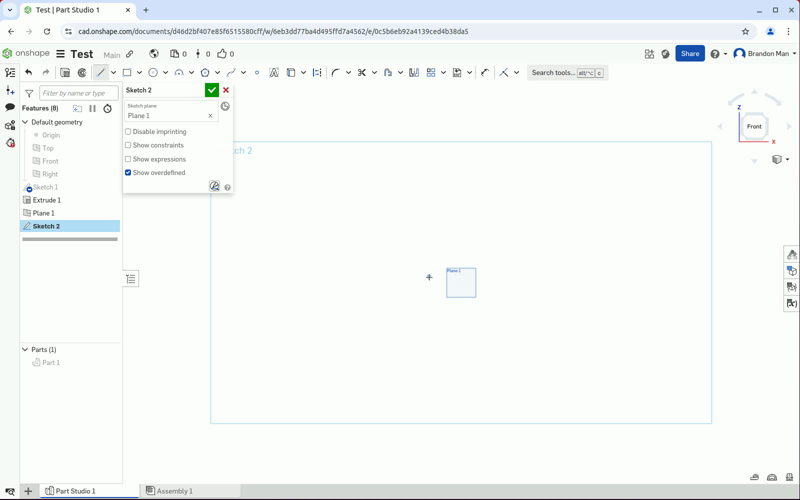
mouse_move(459, 276)
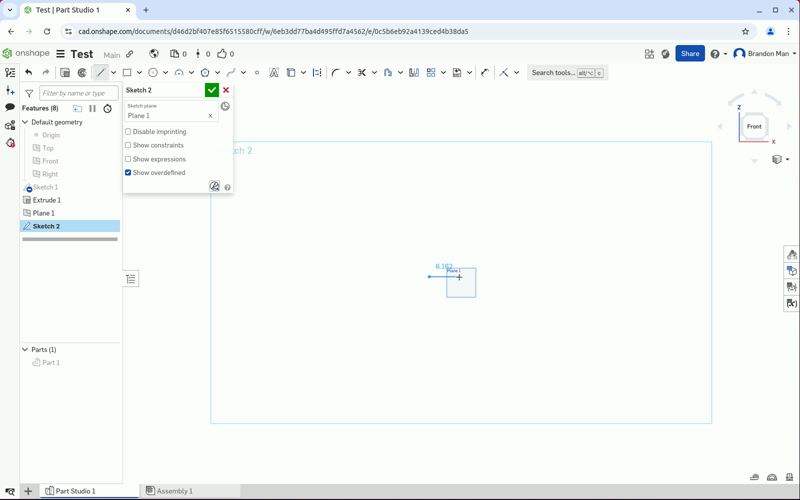
mouse_move(461, 276)
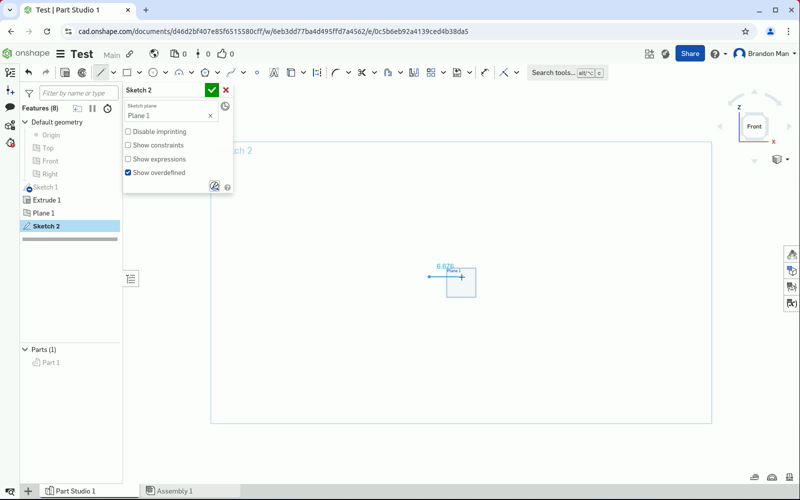
click(461, 276)
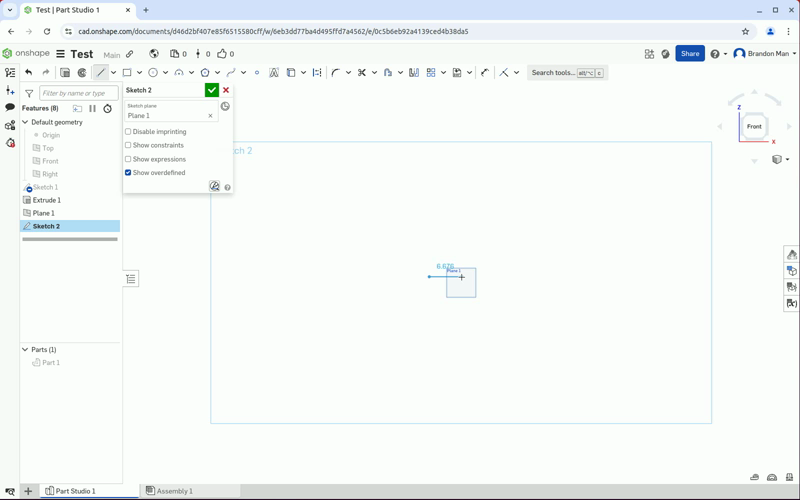
key_up(shift)
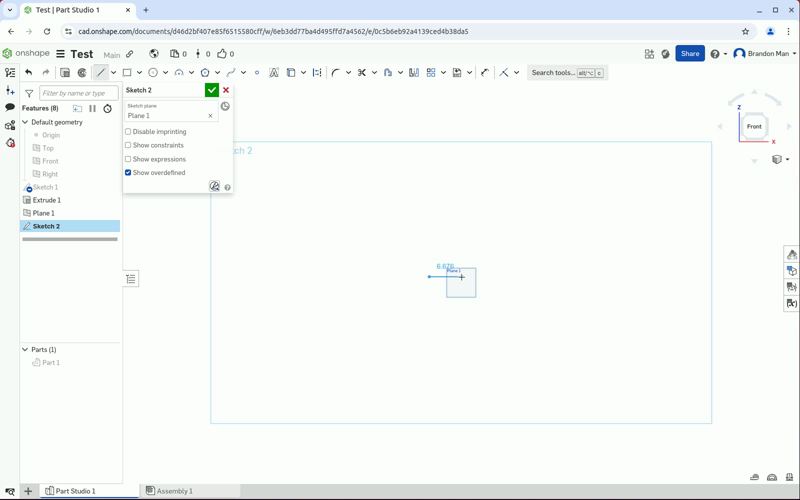
key_down(shift)
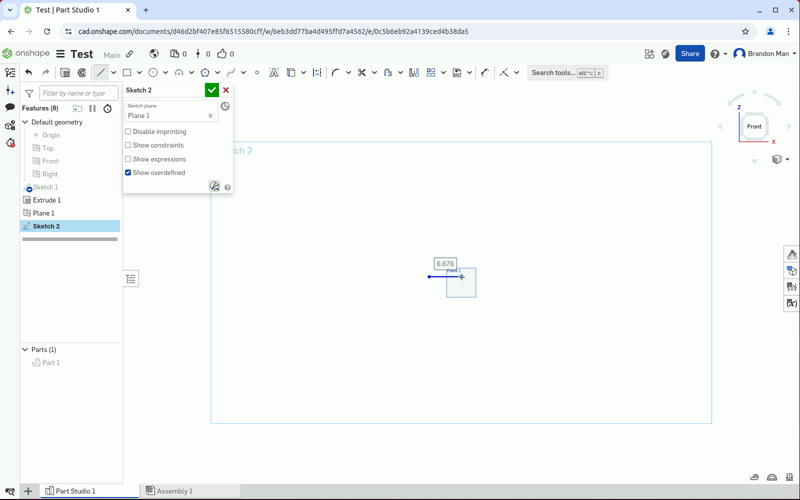
mouse_move(461, 177)
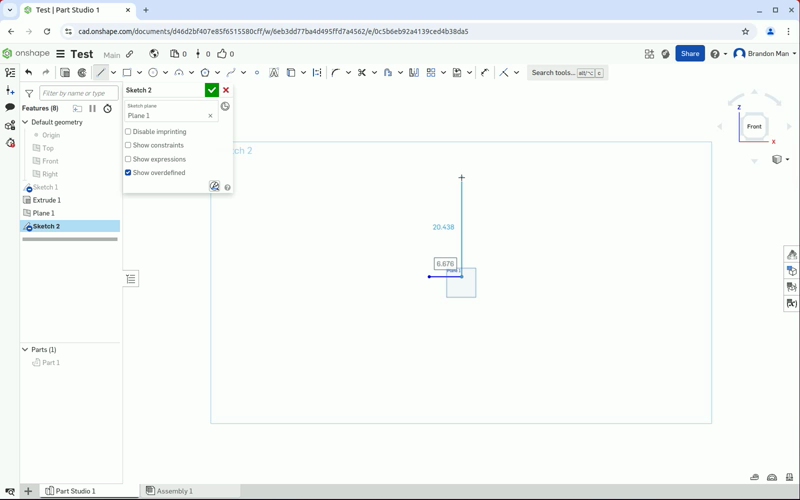
click(461, 177)
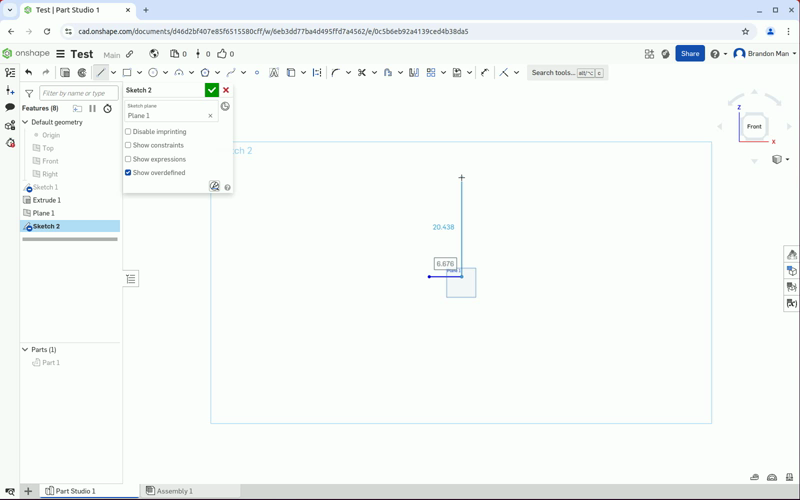
key_up(shift)
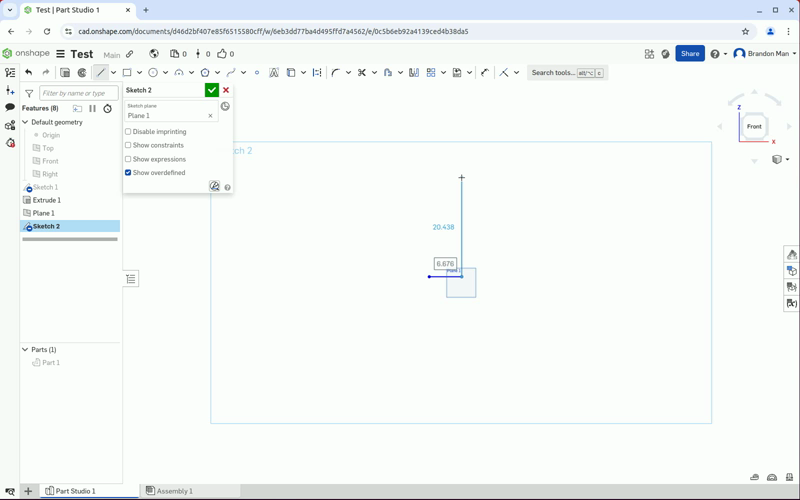
key_down(shift)
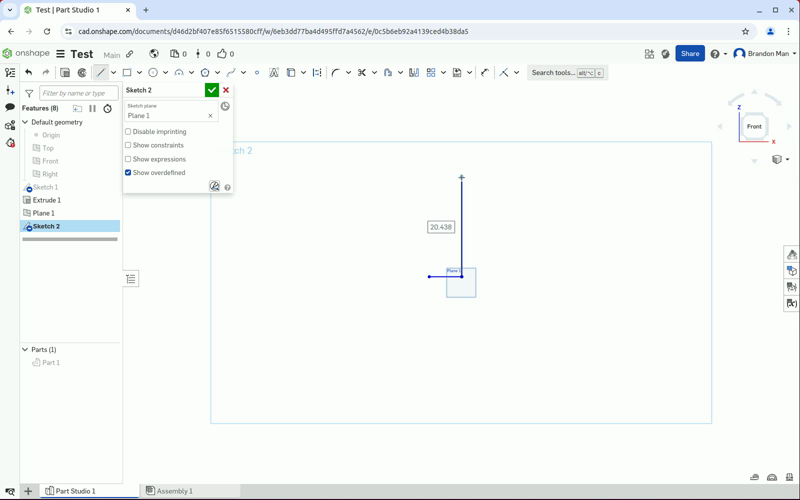
mouse_move(491, 177)
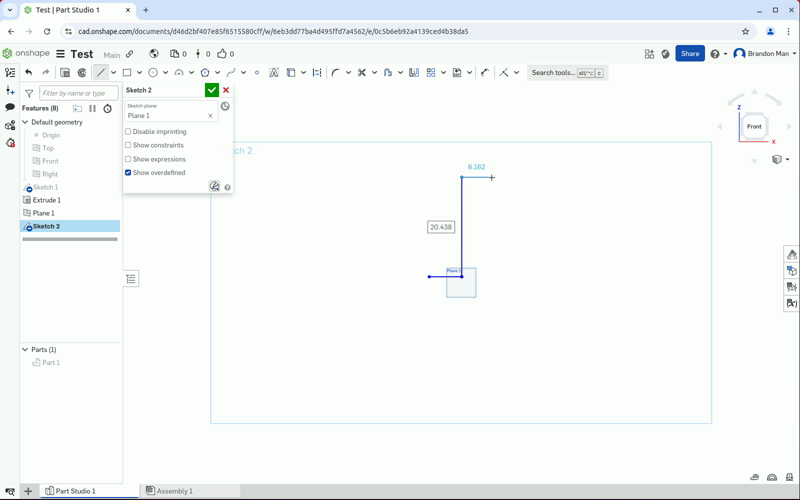
mouse_move(429, 177)
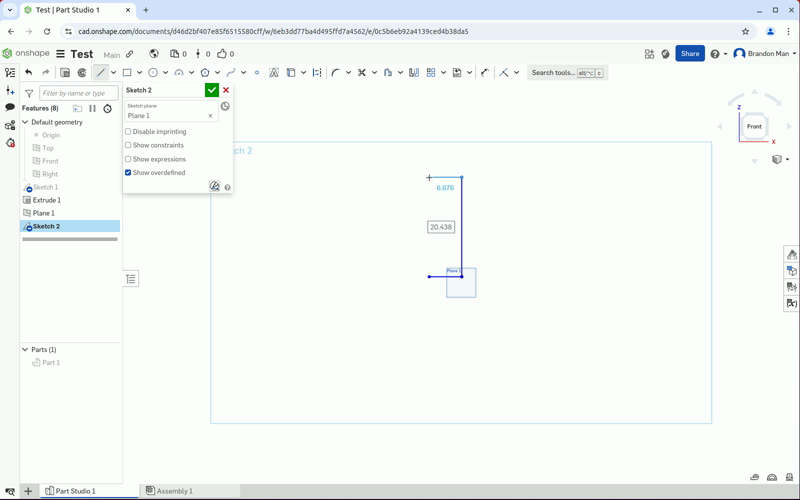
click(429, 177)
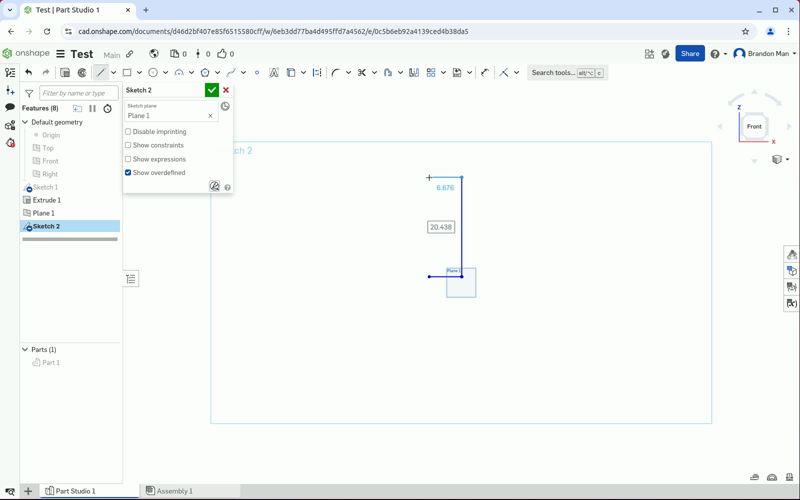
key_up(shift)
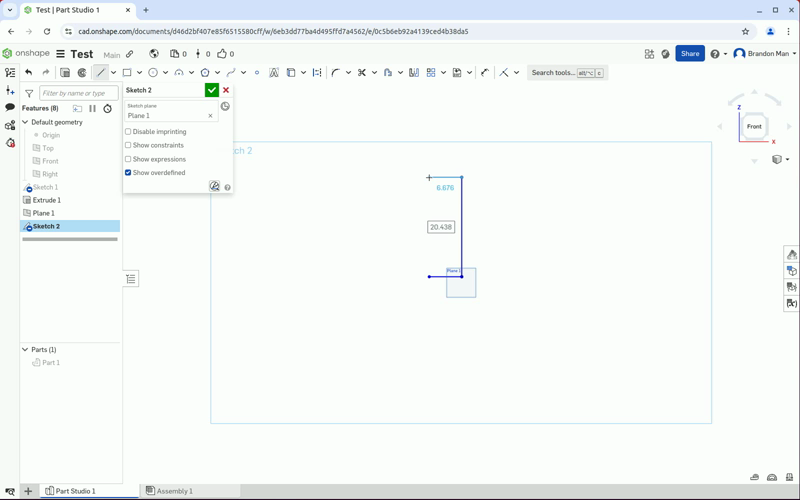
key_down(shift)
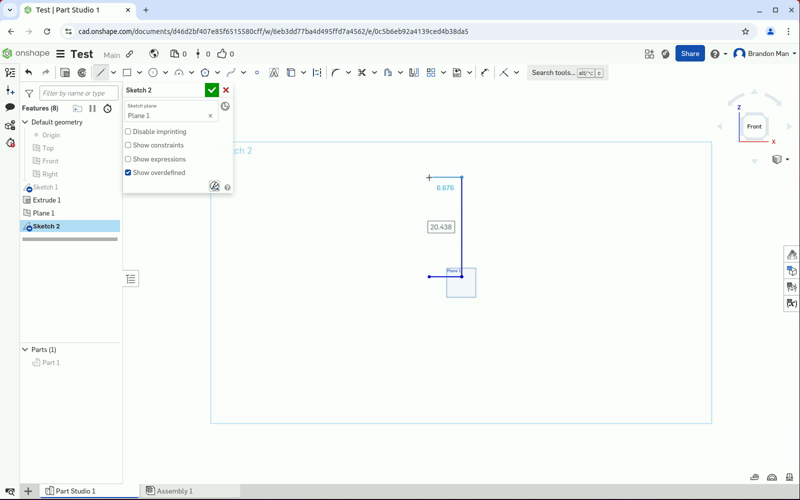
mouse_move(429, 276)
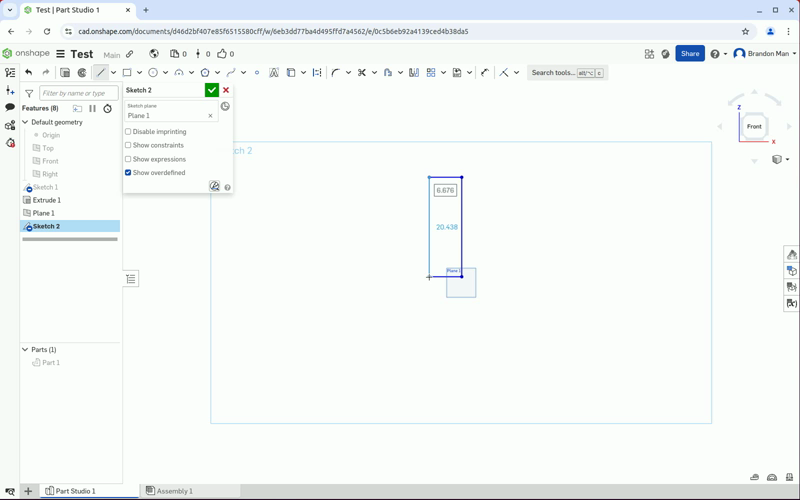
key_up(shift)
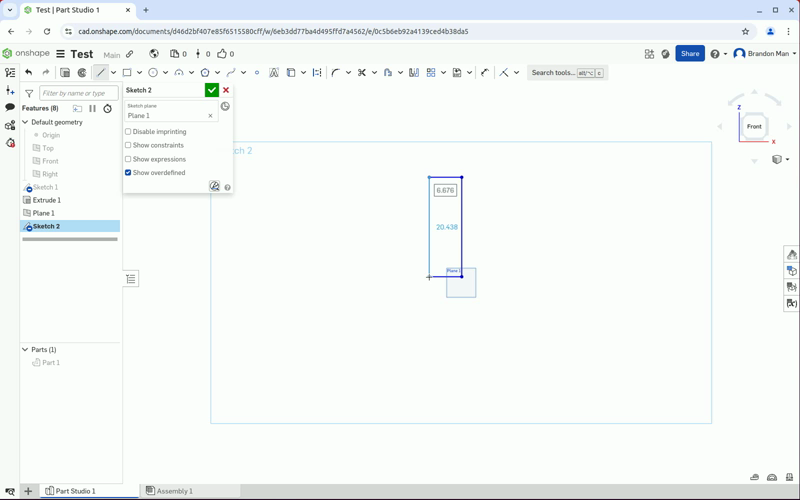
click(429, 276)
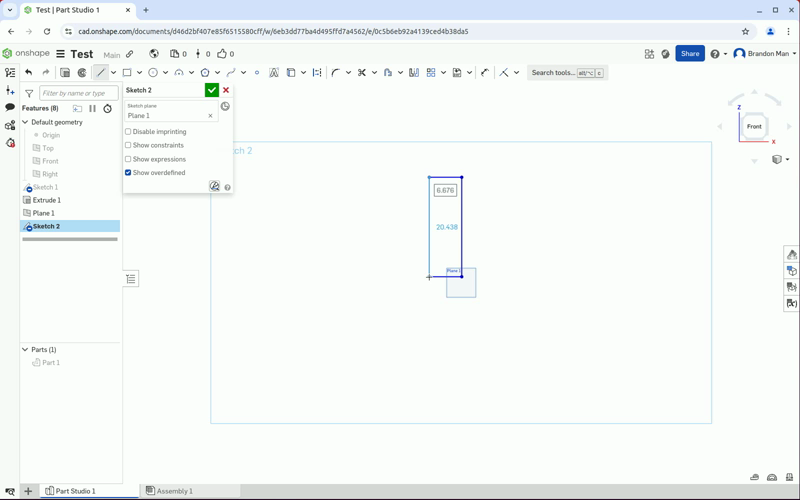
key(esc)
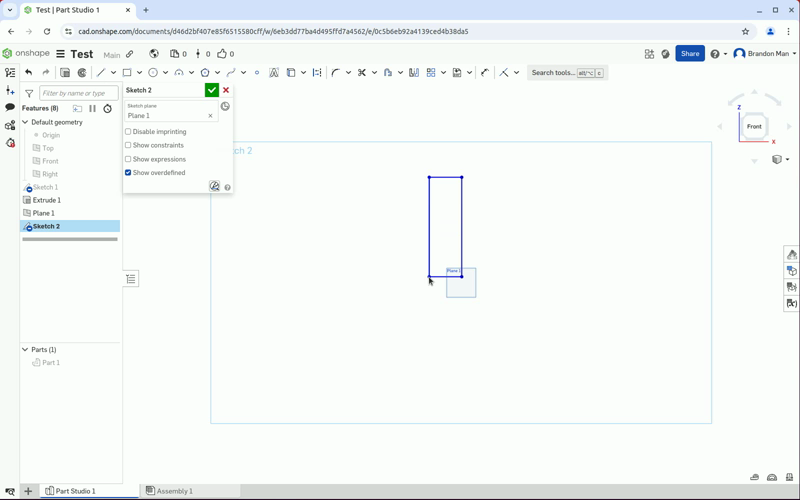
mouse_move(457, 274)
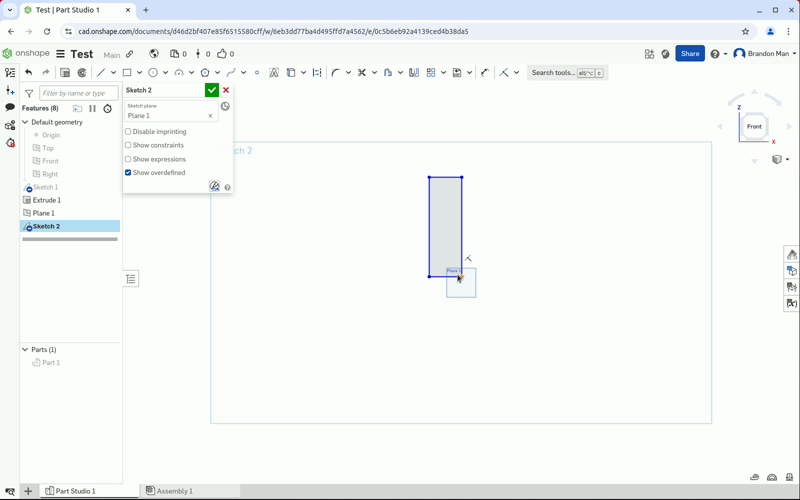
click(457, 274)
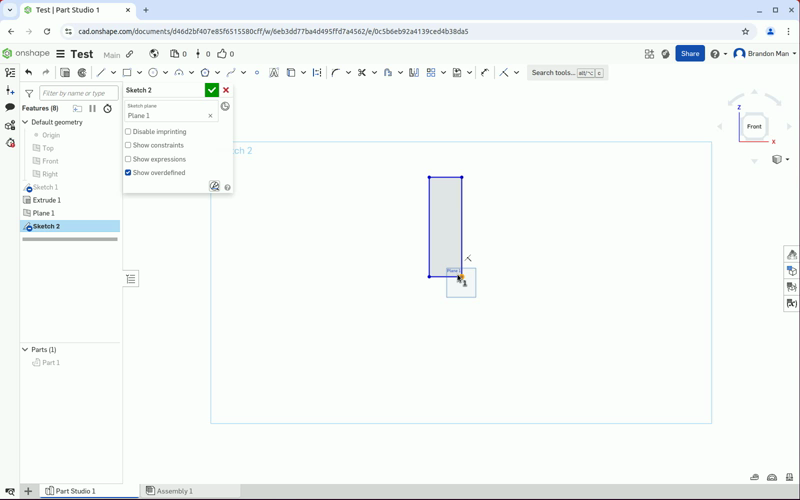
mouse_move(73, 352)
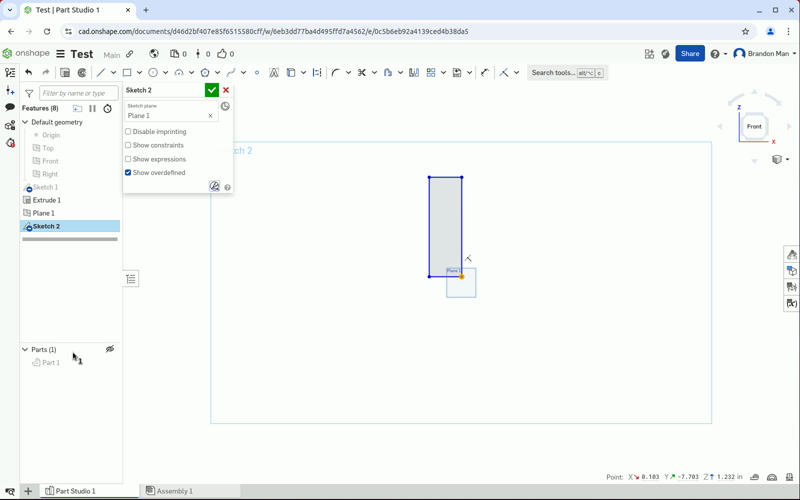
key(shift+y)
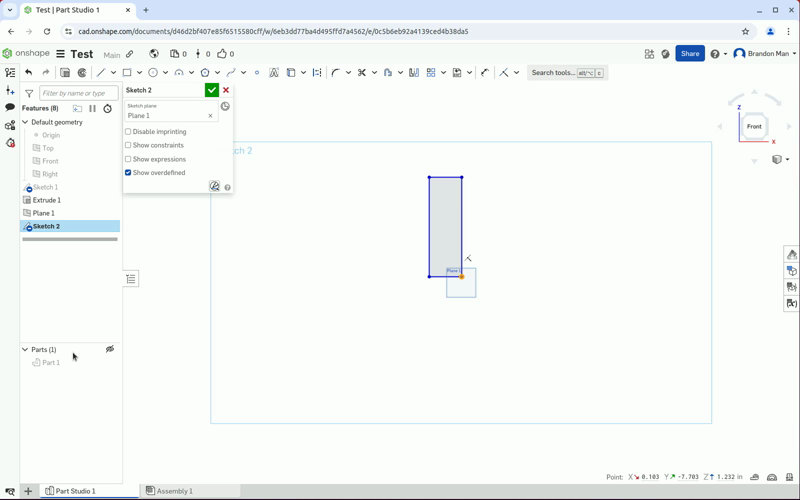
key(shift+e)
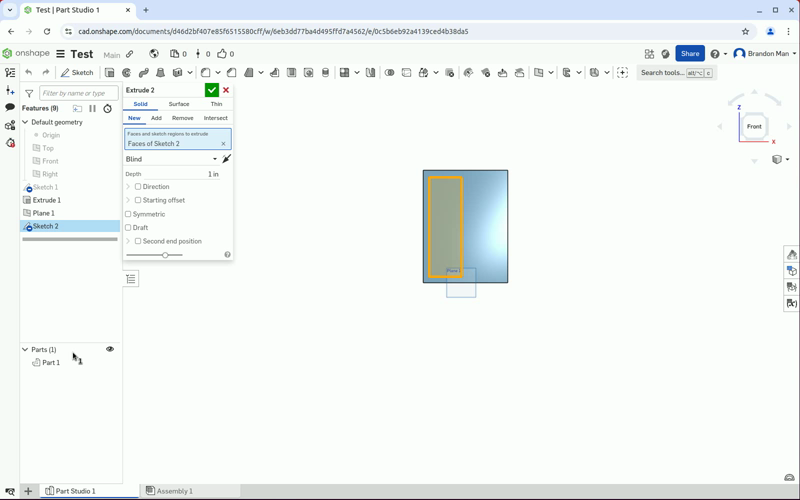
mouse_move(143, 106)
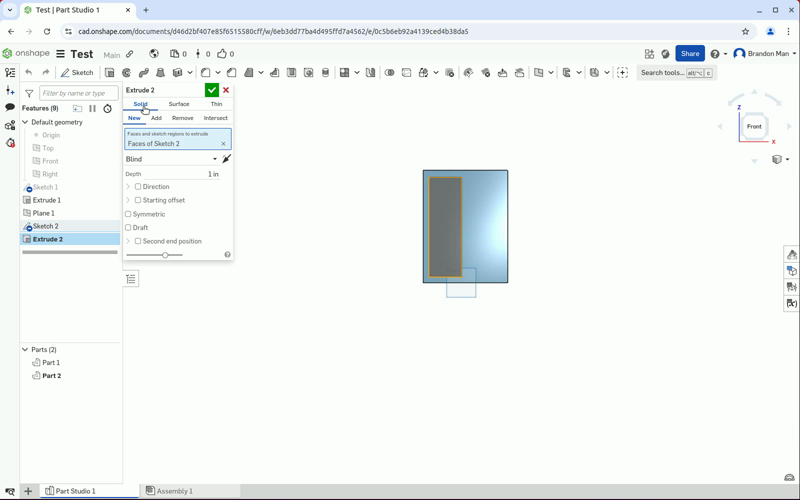
click(143, 106)
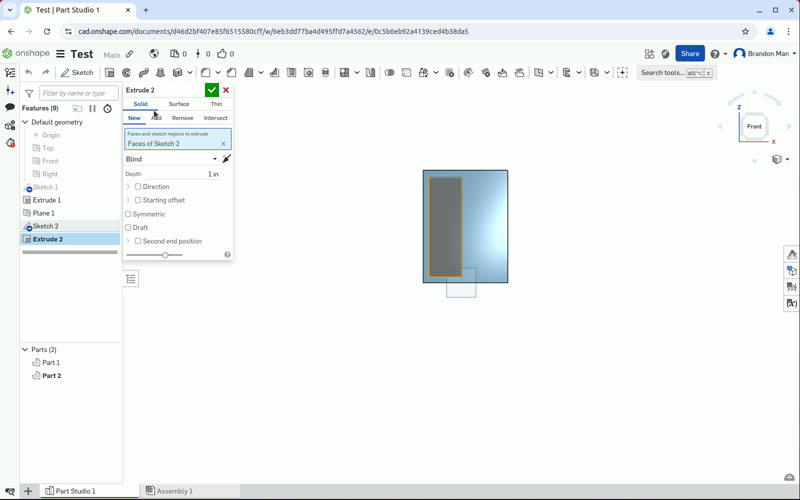
mouse_move(186, 120)
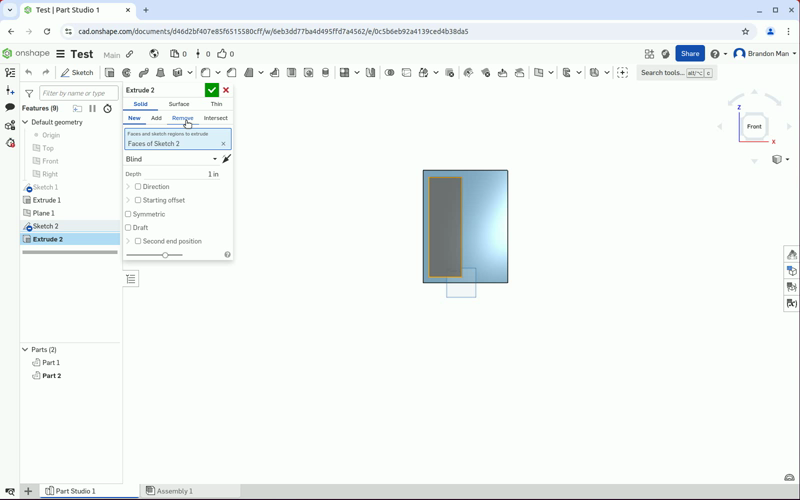
click(186, 120)
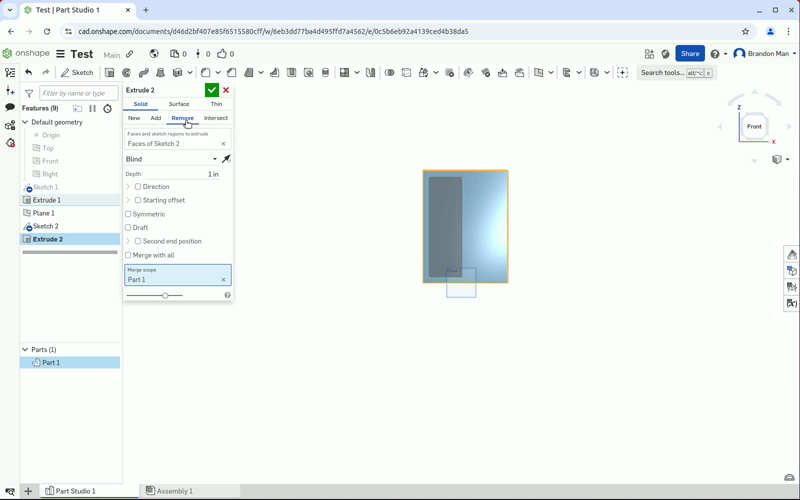
key(tab, 4)
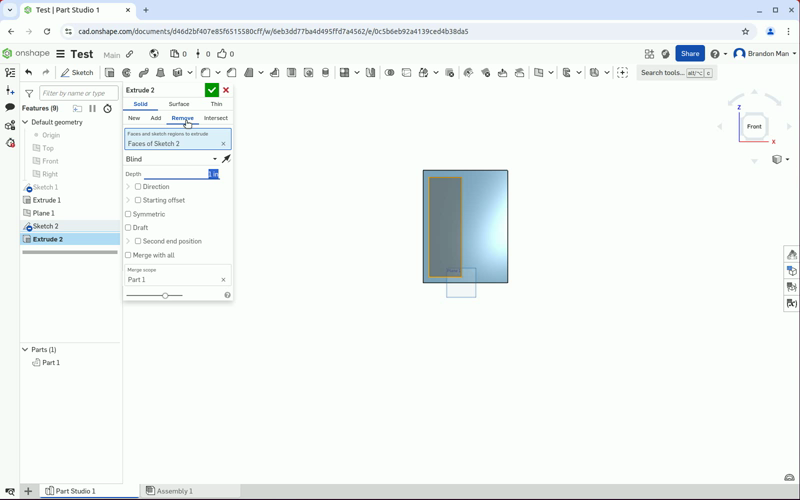
text(0.722)
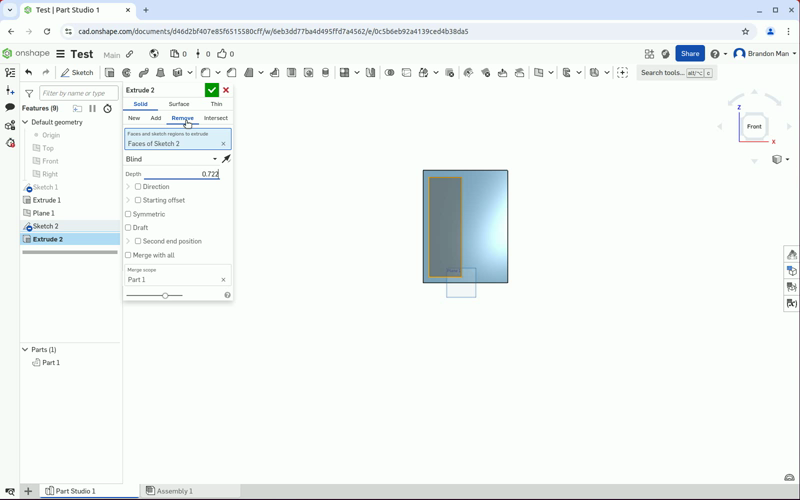
key(tab, 6)
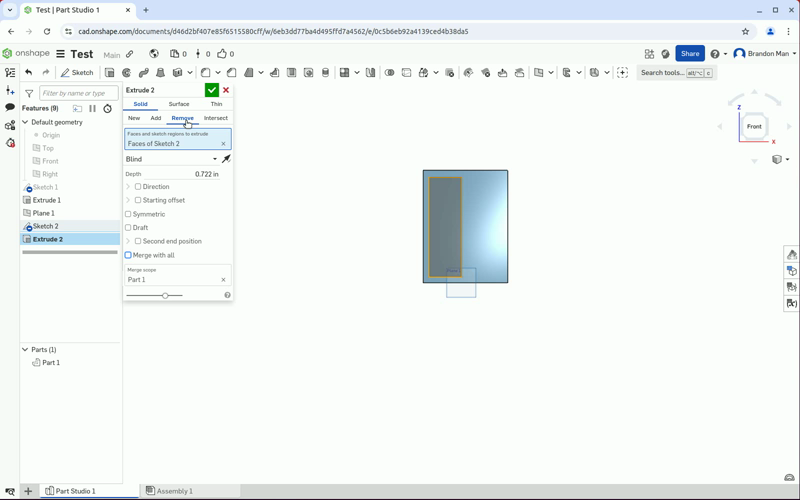
key(space)
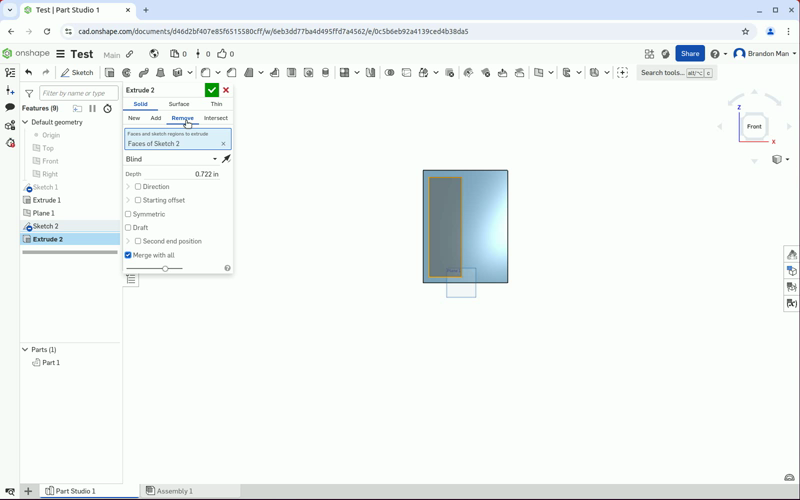
key(enter)
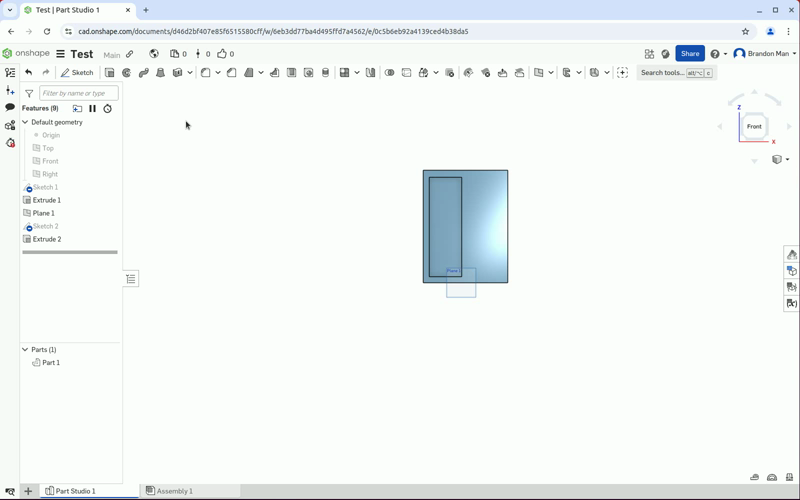
key(shift+h)
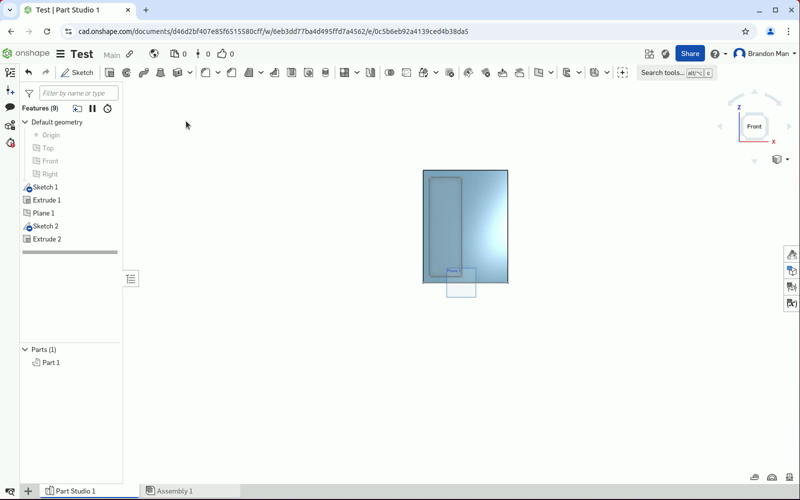
key(shift+h)
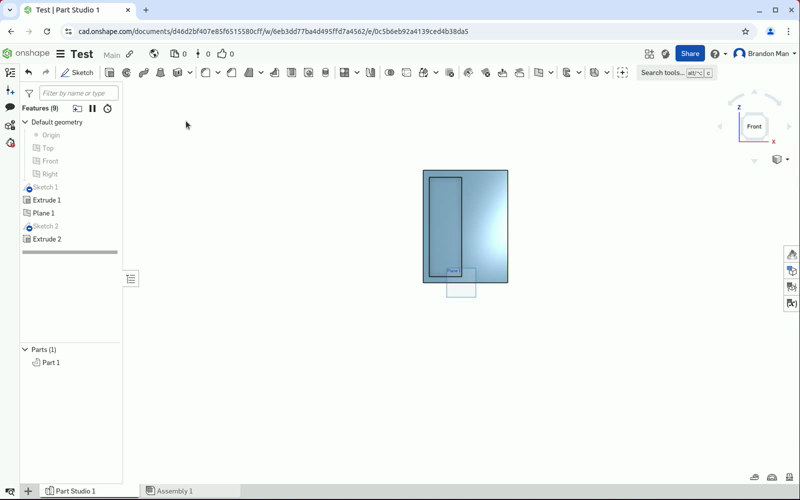
mouse_move(73, 189)
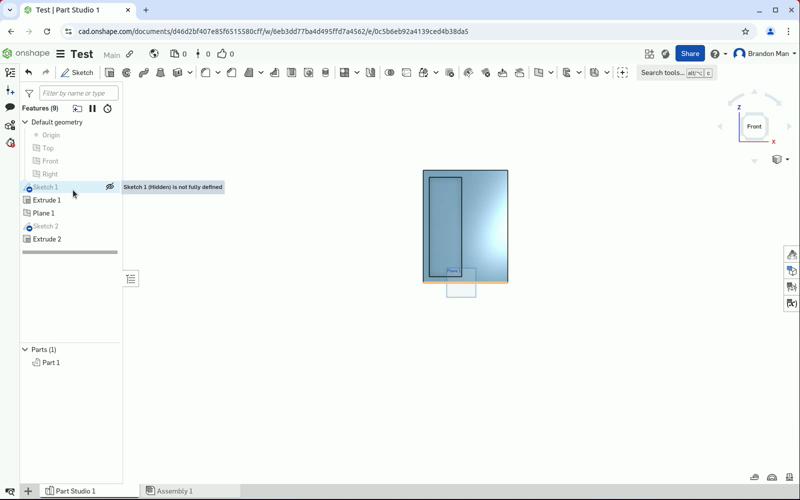
click(73, 189)
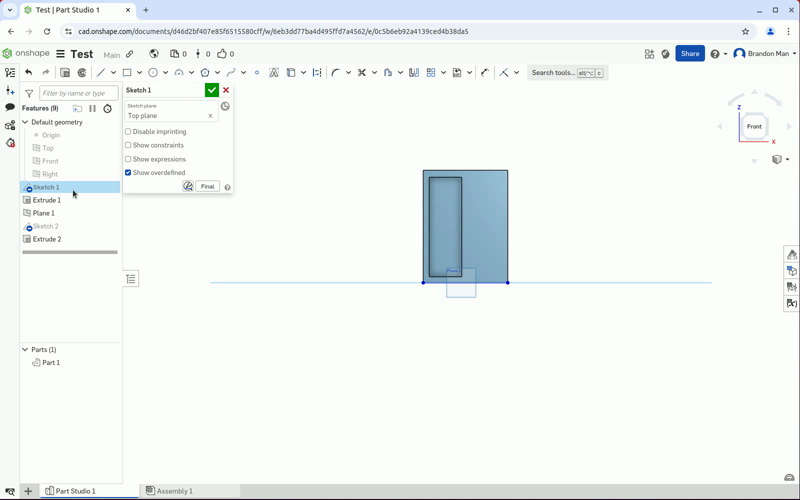
mouse_move(229, 92)
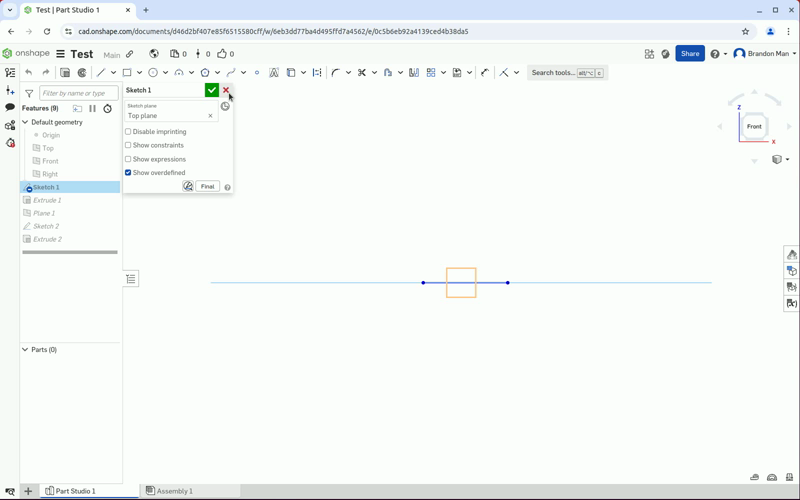
click(229, 92)
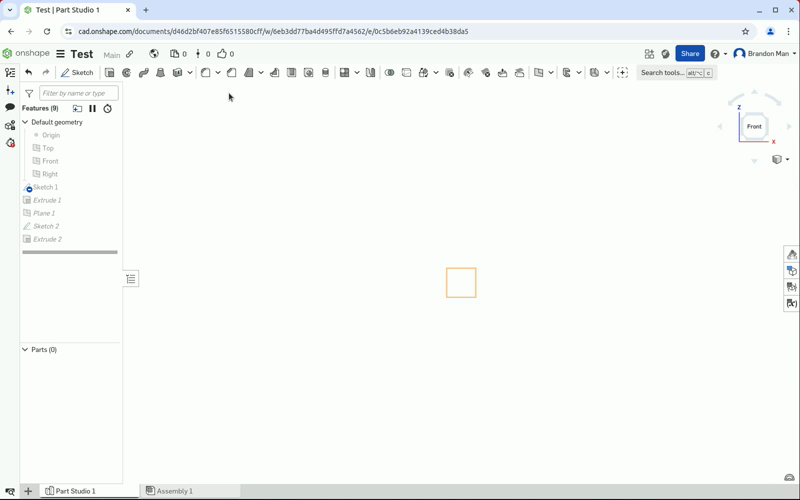
key(shift+s)
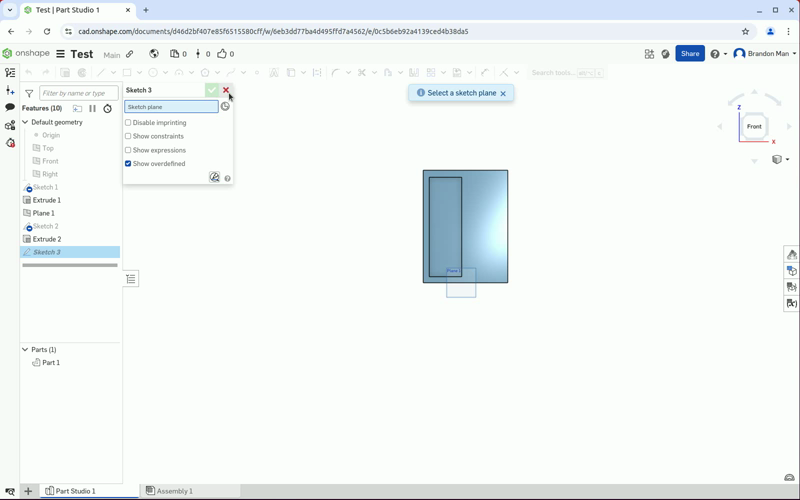
mouse_move(73, 215)
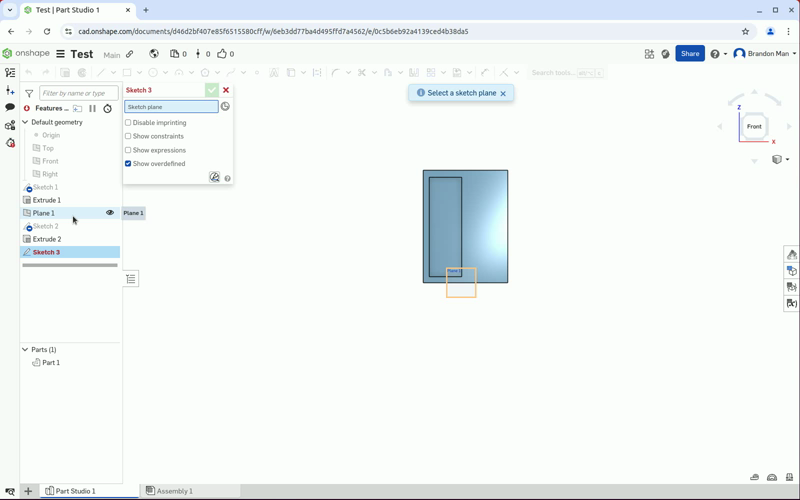
click(73, 215)
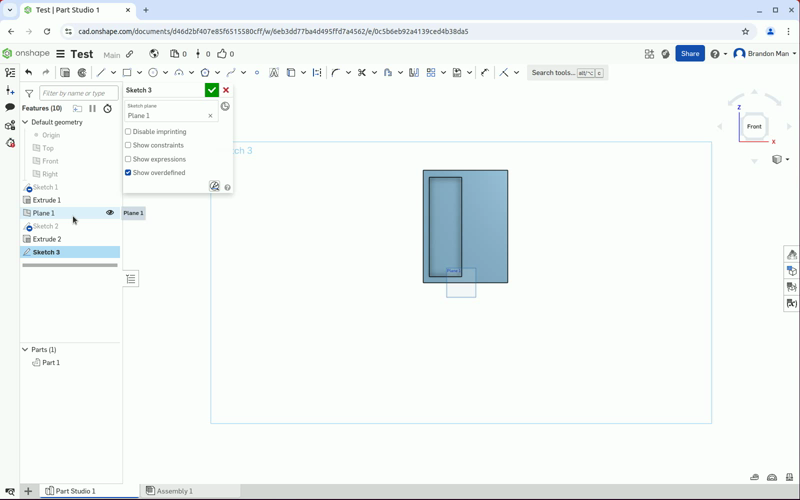
mouse_move(73, 352)
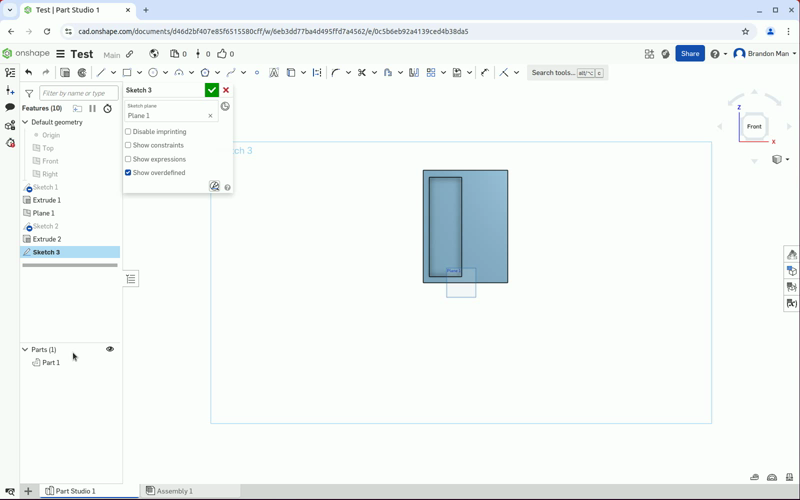
key(y)
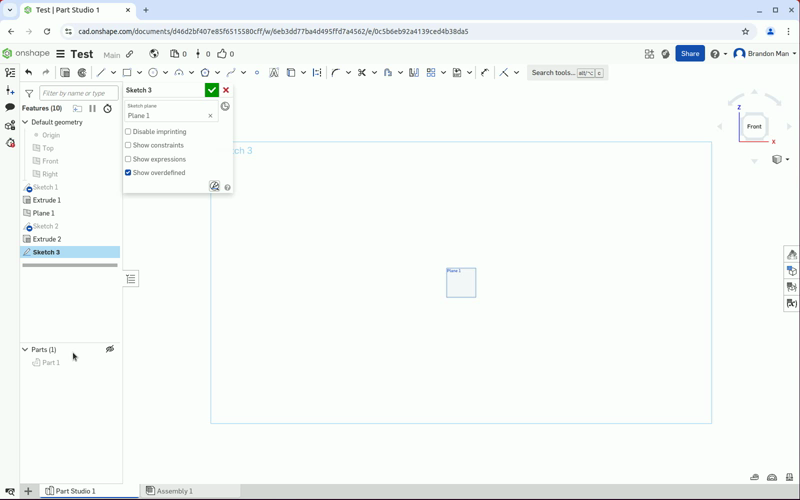
key(l)
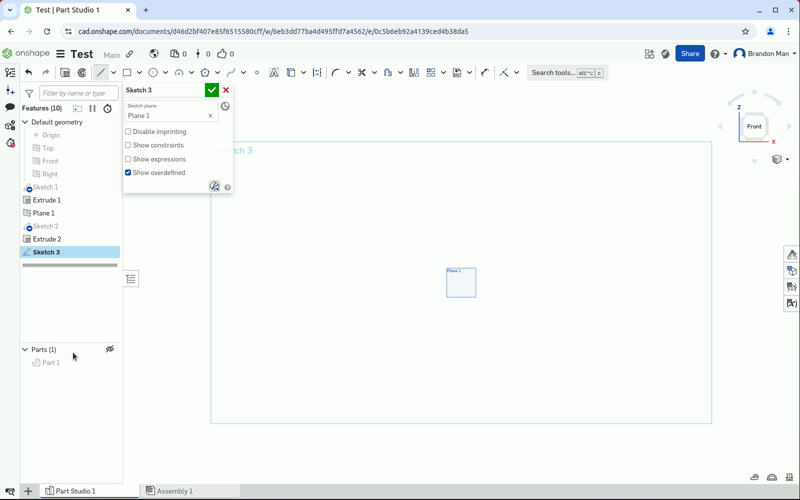
key_down(shift)
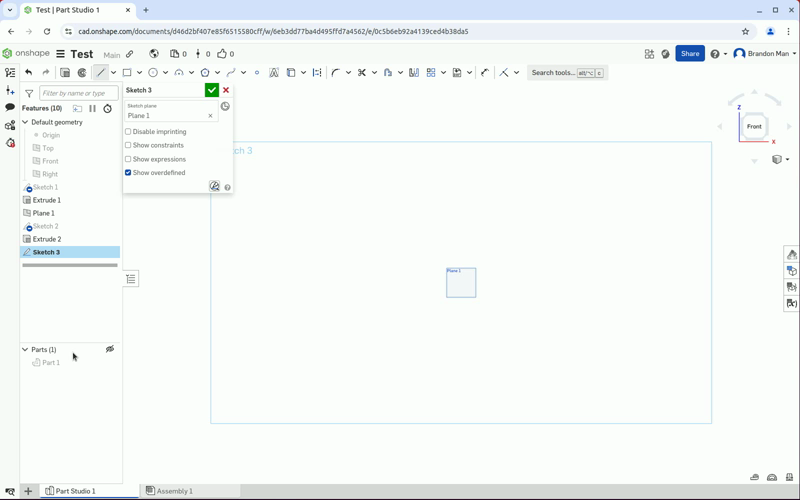
mouse_move(468, 276)
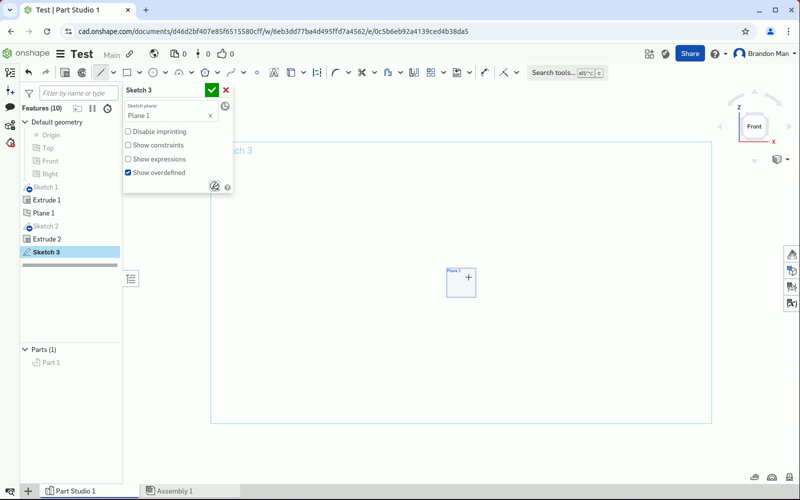
click(468, 276)
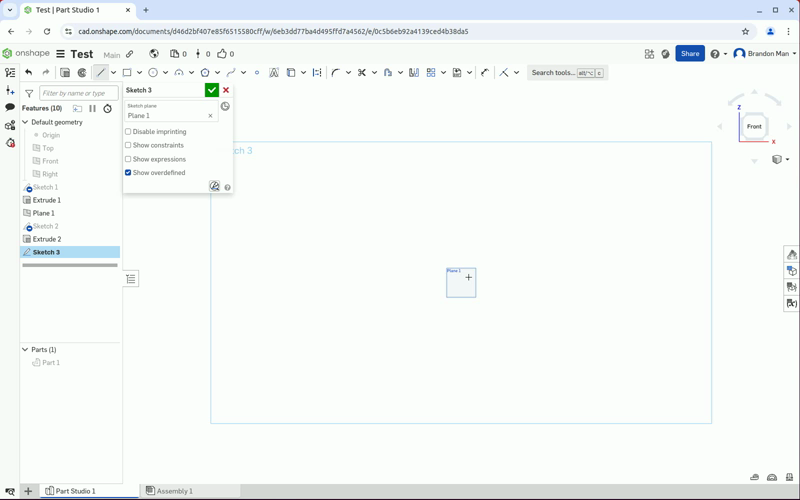
key_up(shift)
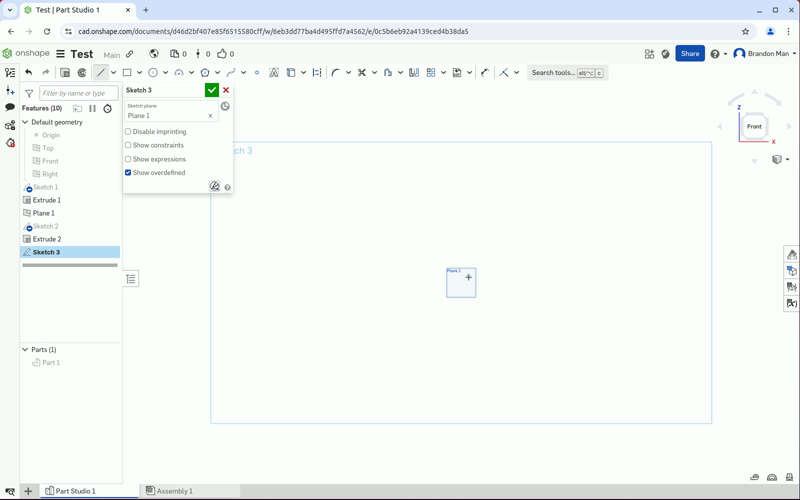
key_down(shift)
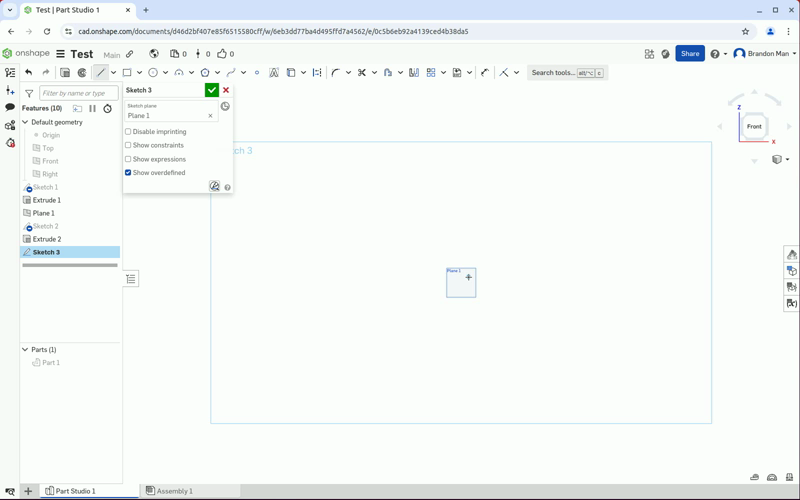
mouse_move(498, 276)
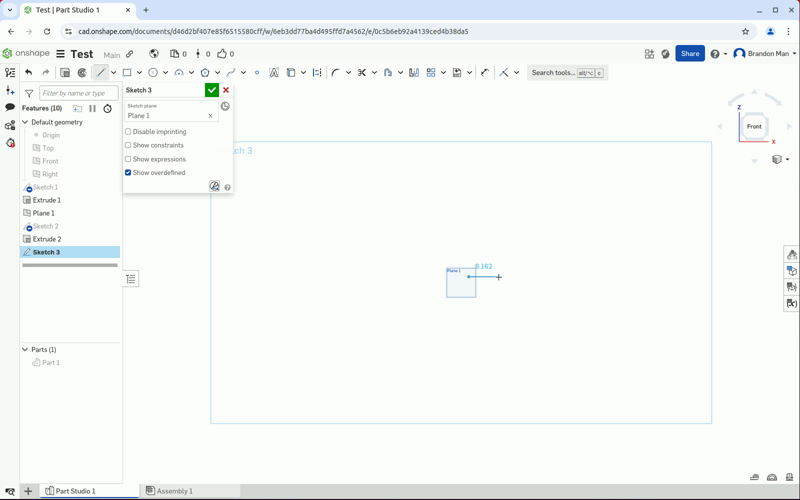
mouse_move(501, 276)
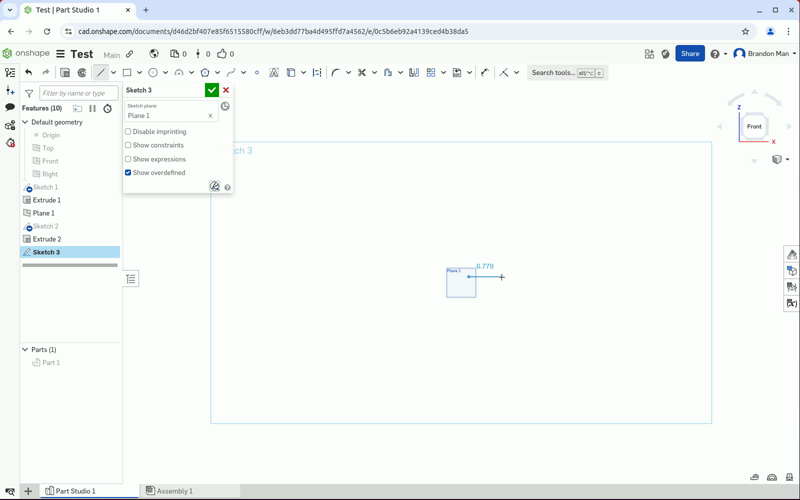
click(501, 276)
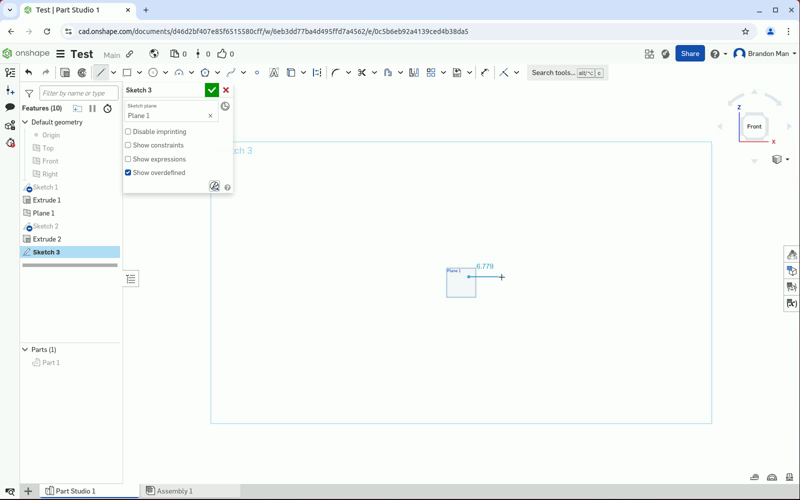
key_up(shift)
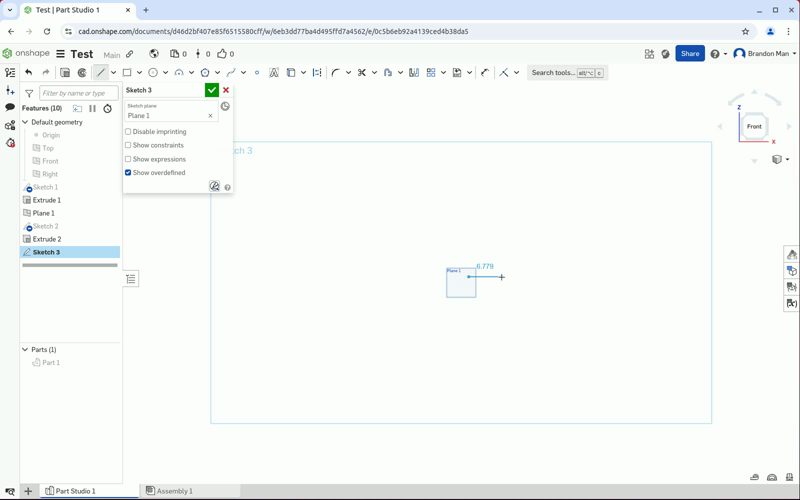
key_down(shift)
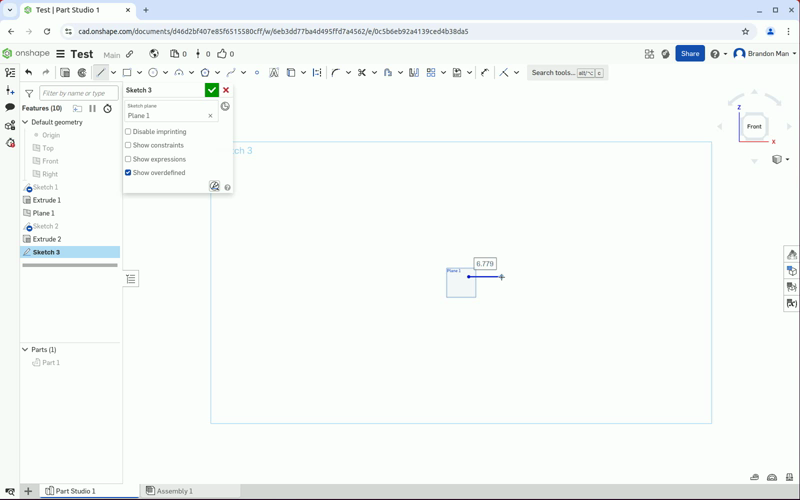
mouse_move(501, 177)
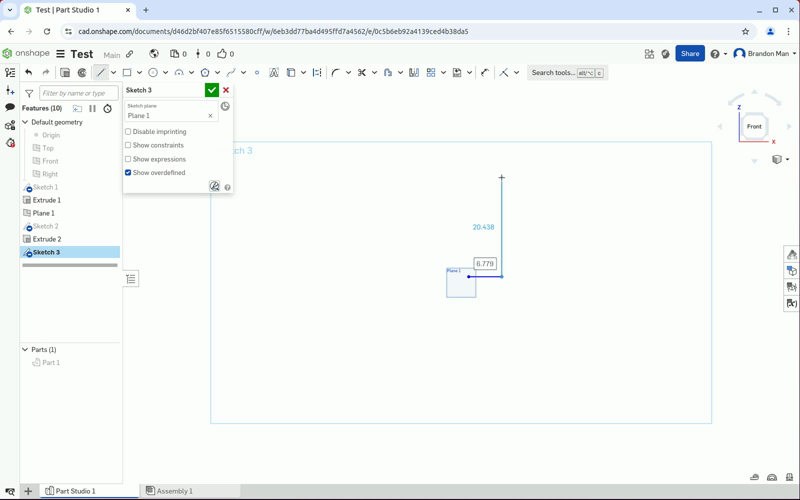
click(501, 177)
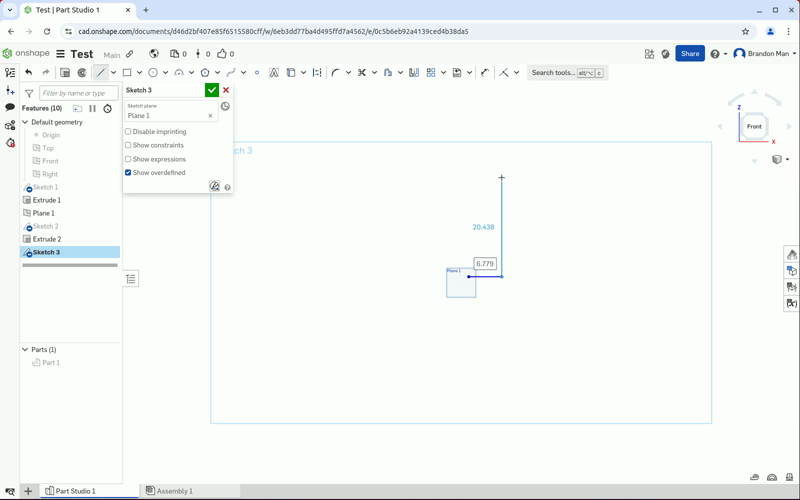
key_up(shift)
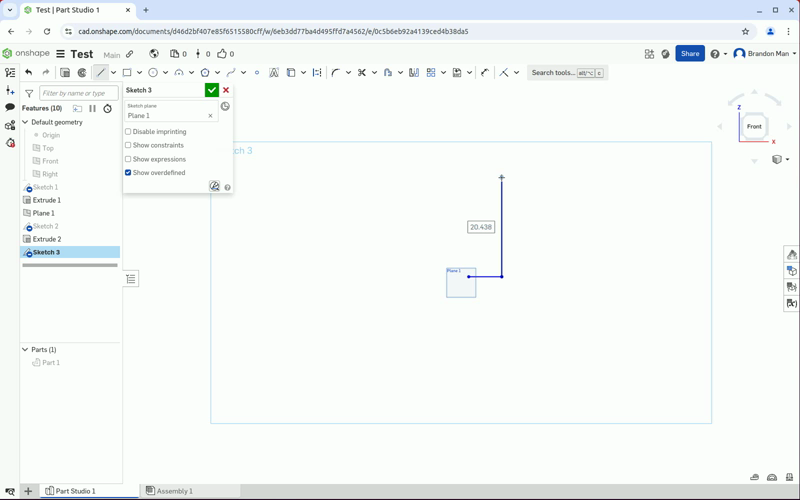
key_down(shift)
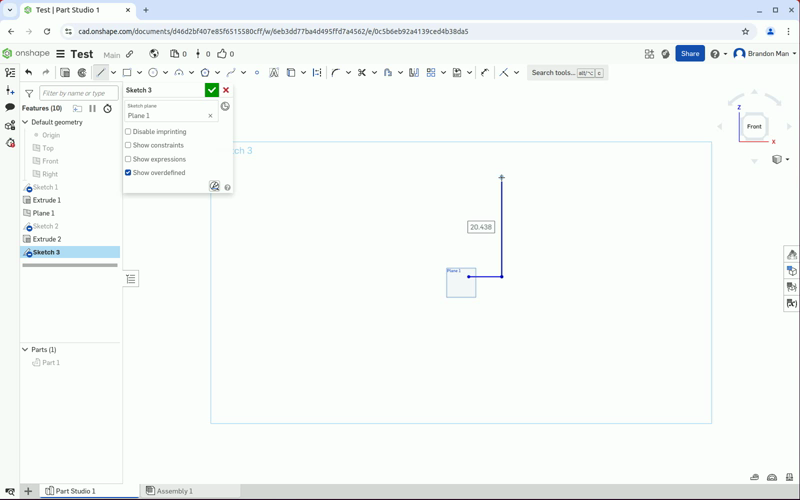
mouse_move(531, 177)
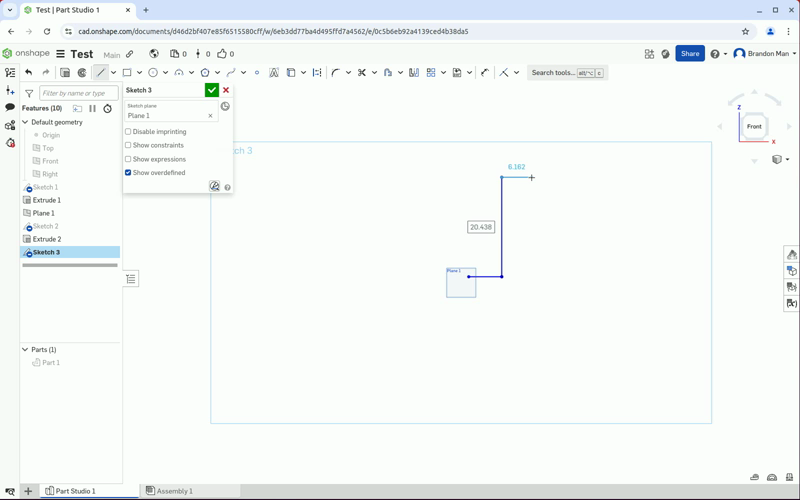
mouse_move(468, 177)
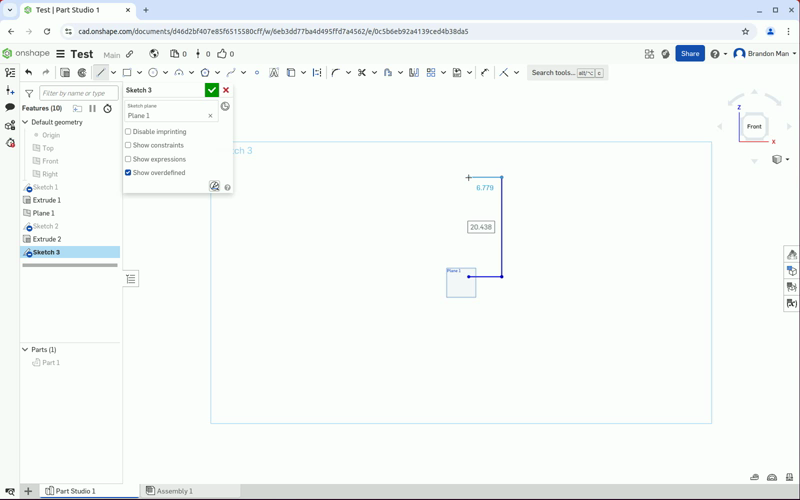
click(468, 177)
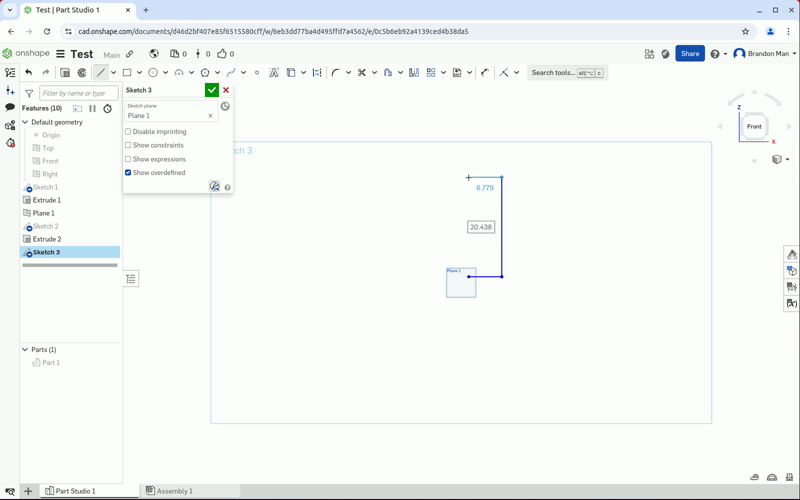
key_up(shift)
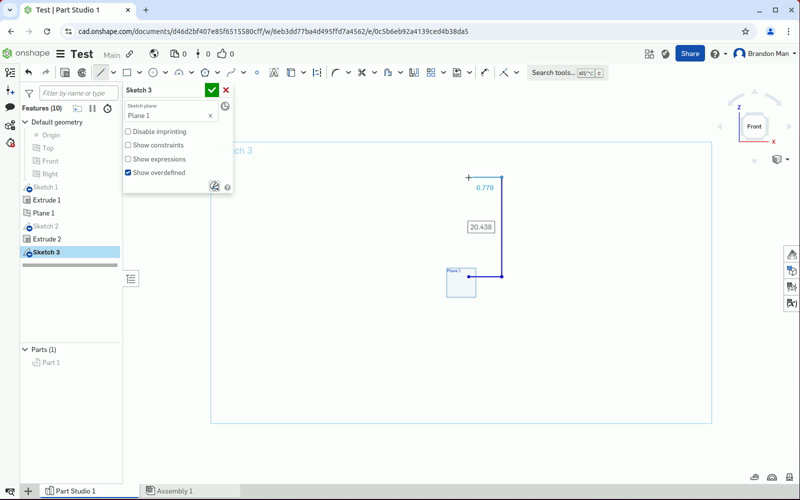
key_down(shift)
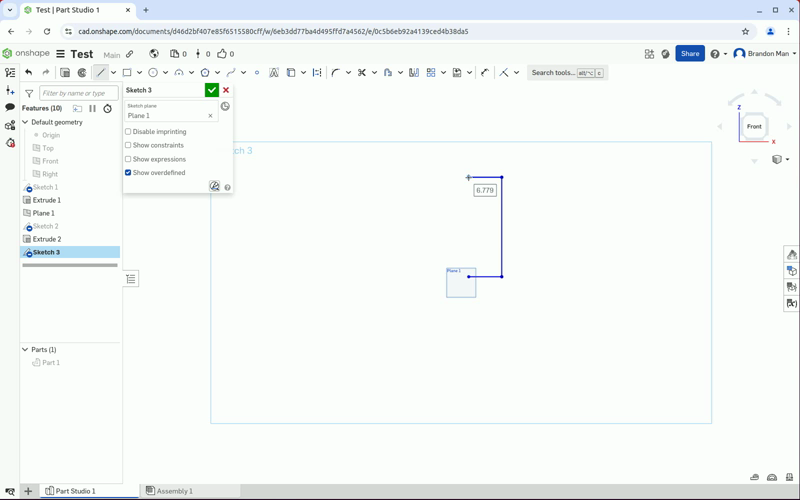
mouse_move(468, 276)
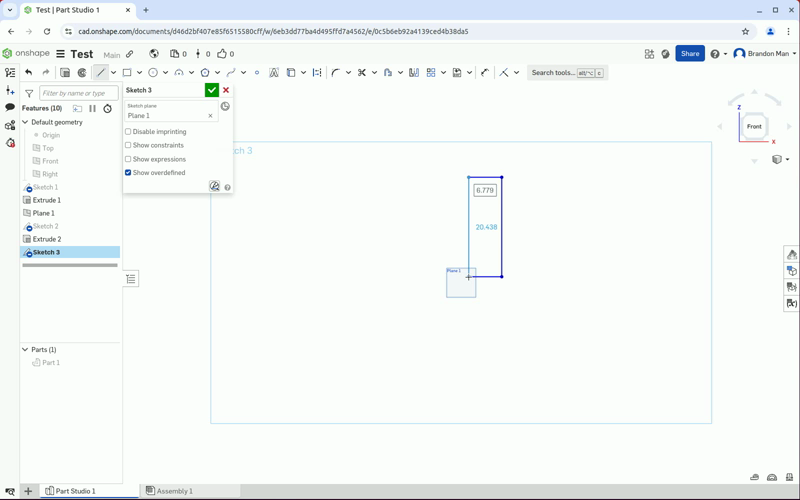
key_up(shift)
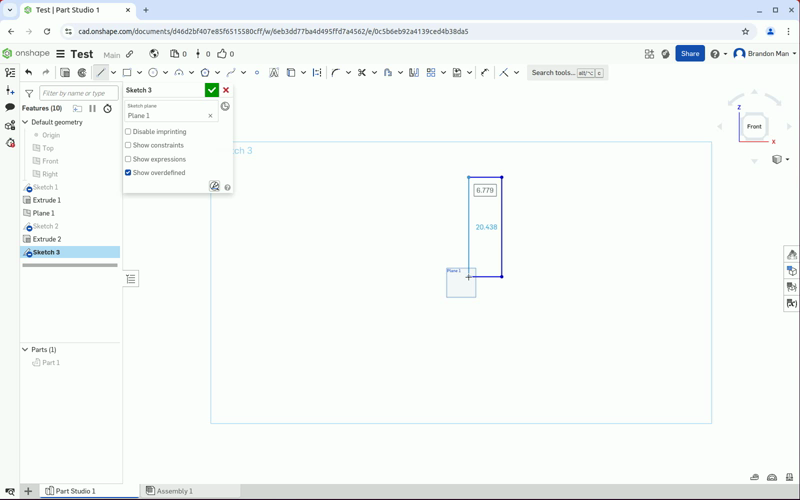
click(468, 276)
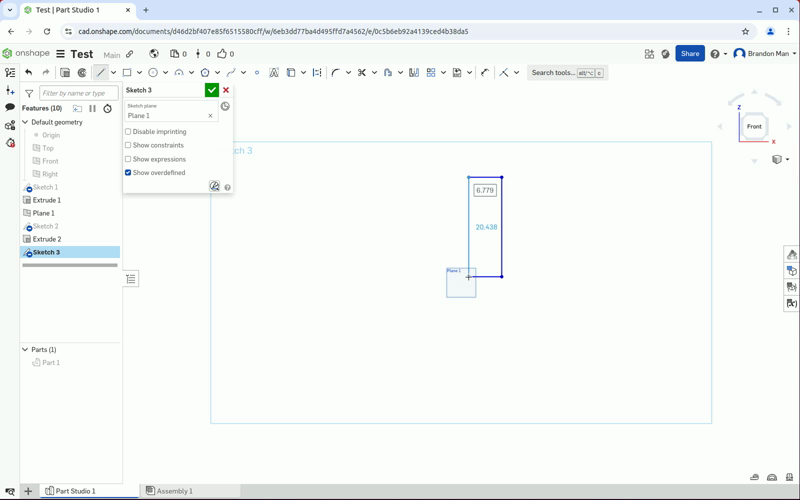
key(esc)
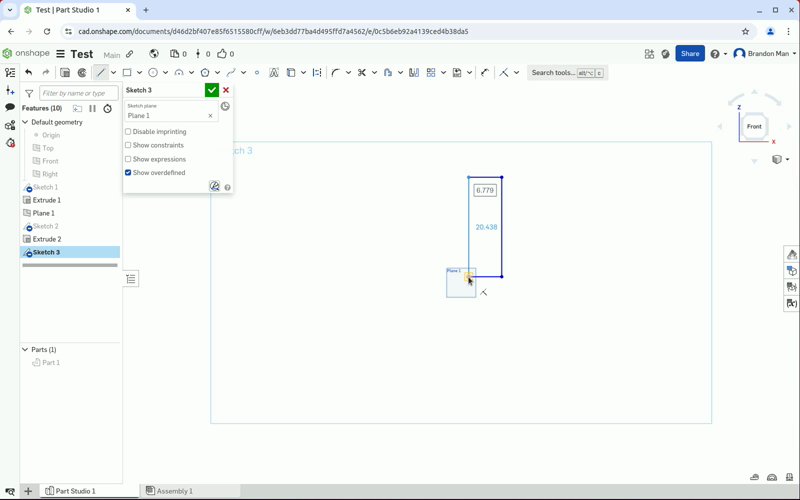
mouse_move(485, 179)
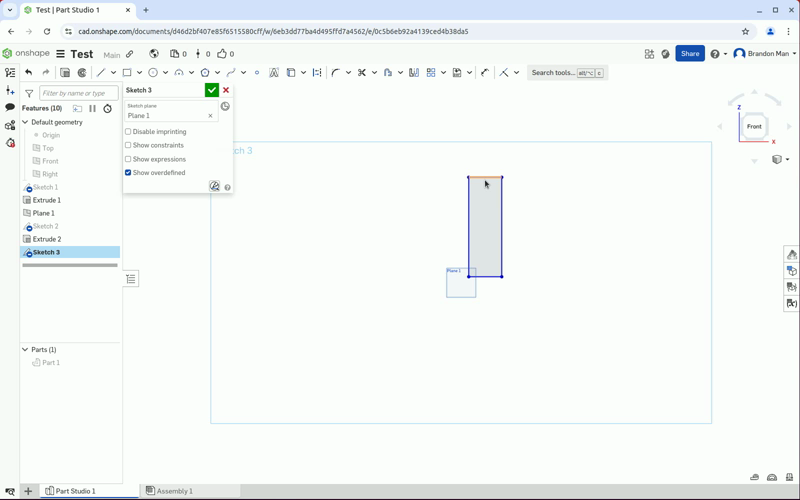
click(485, 179)
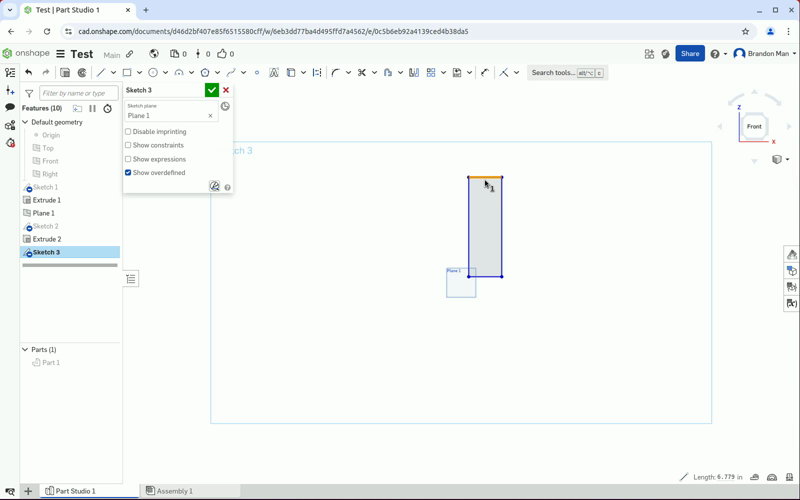
mouse_move(73, 352)
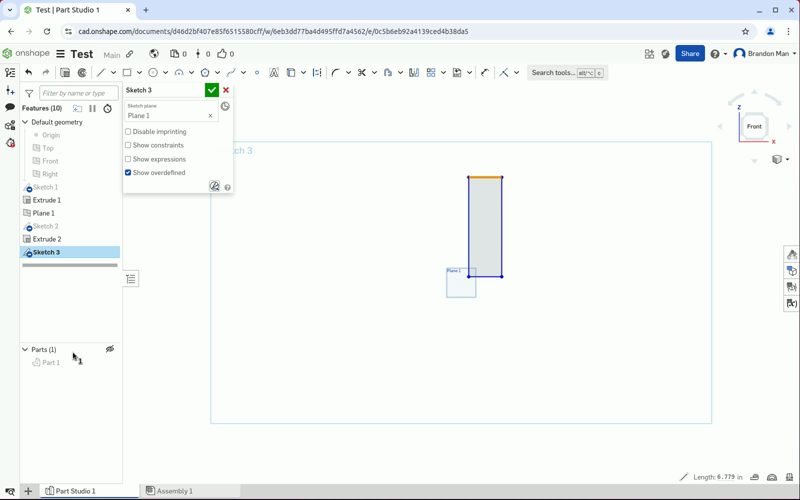
key(shift+y)
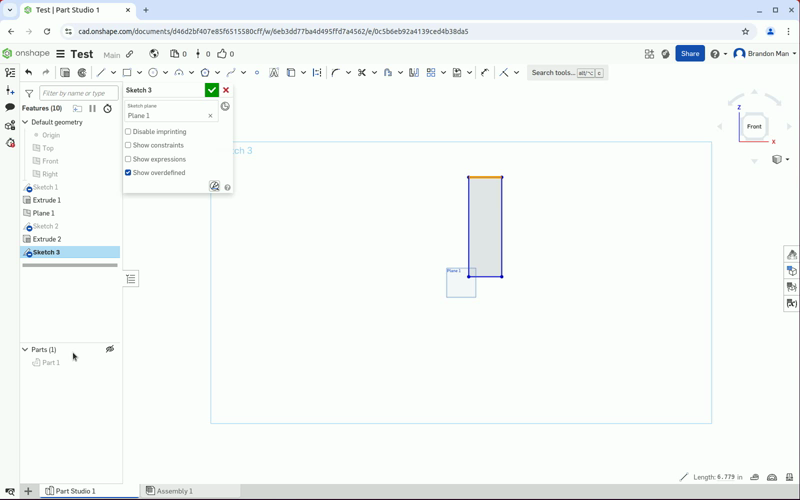
key(shift+e)
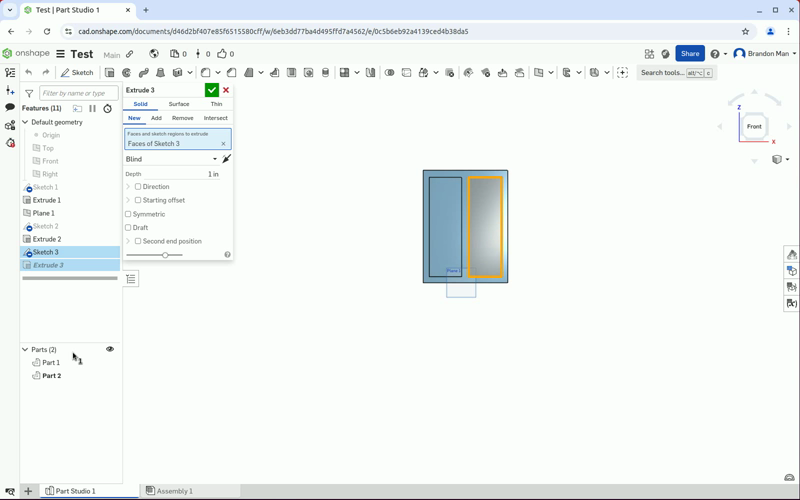
mouse_move(143, 106)
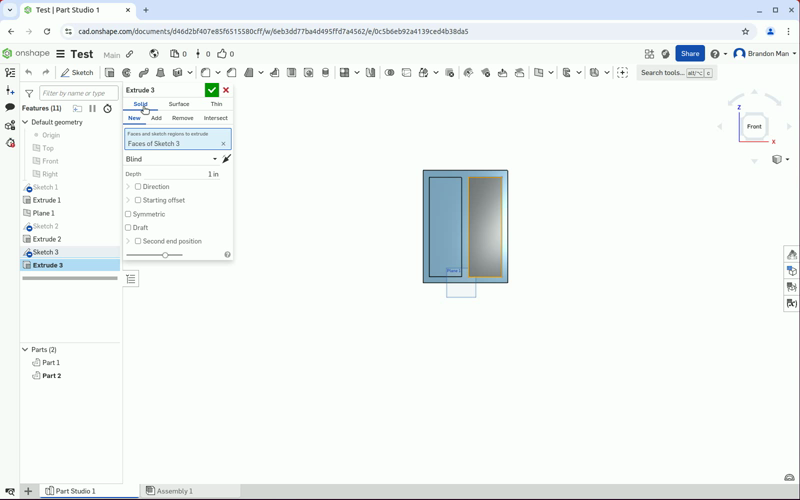
click(143, 106)
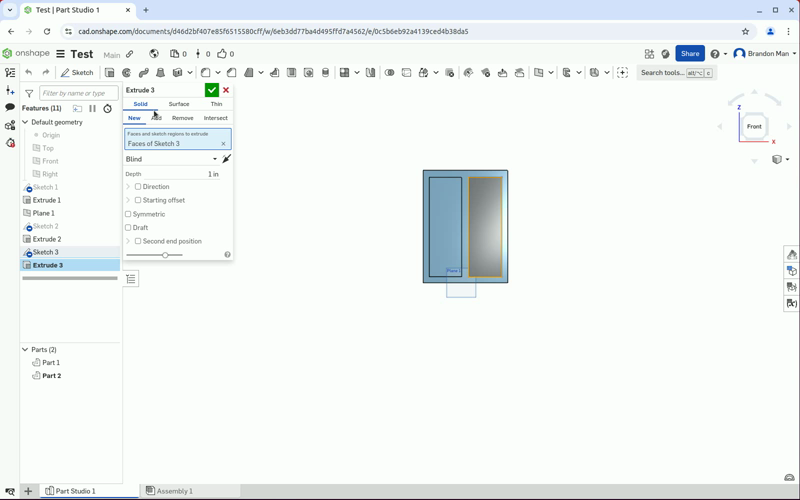
mouse_move(186, 120)
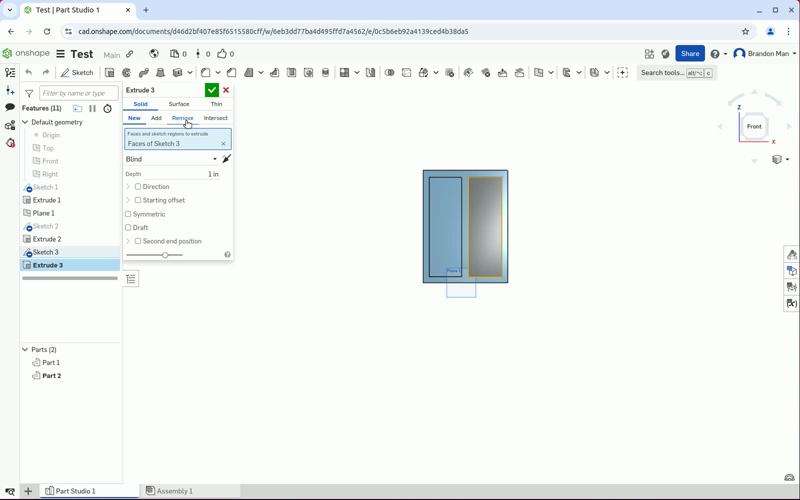
click(186, 120)
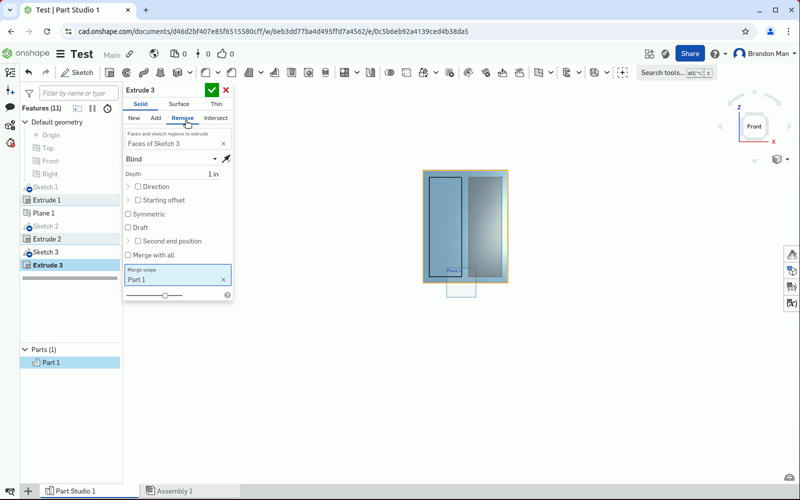
key(tab, 4)
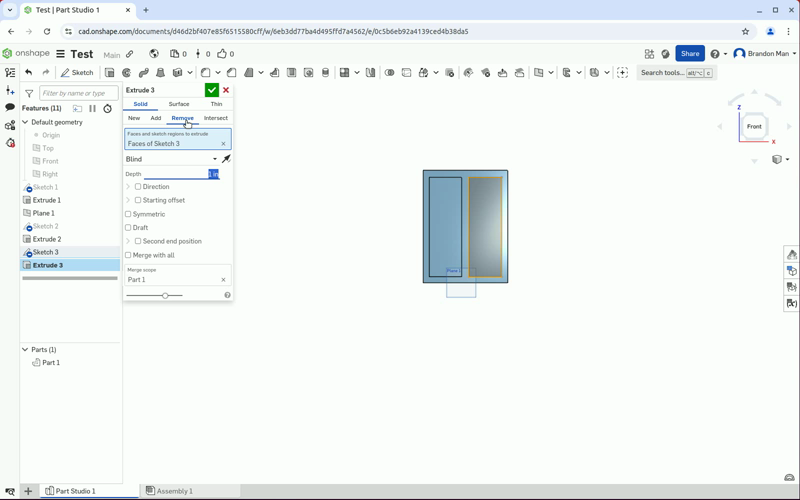
text(0.722)
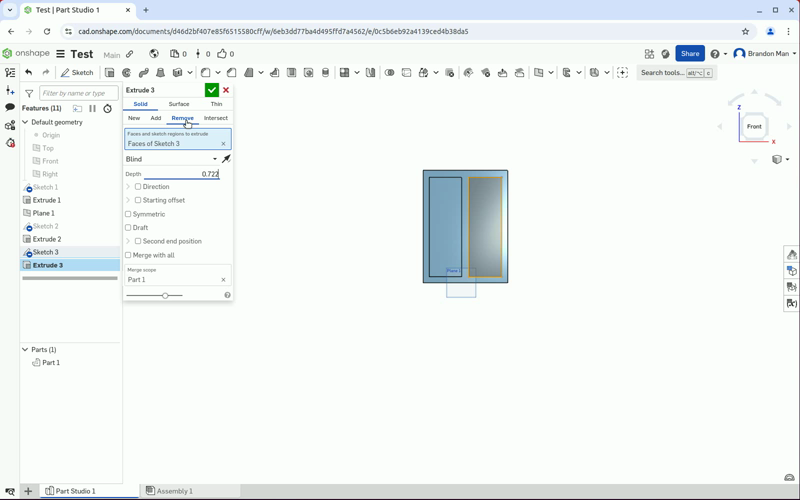
key(tab, 6)
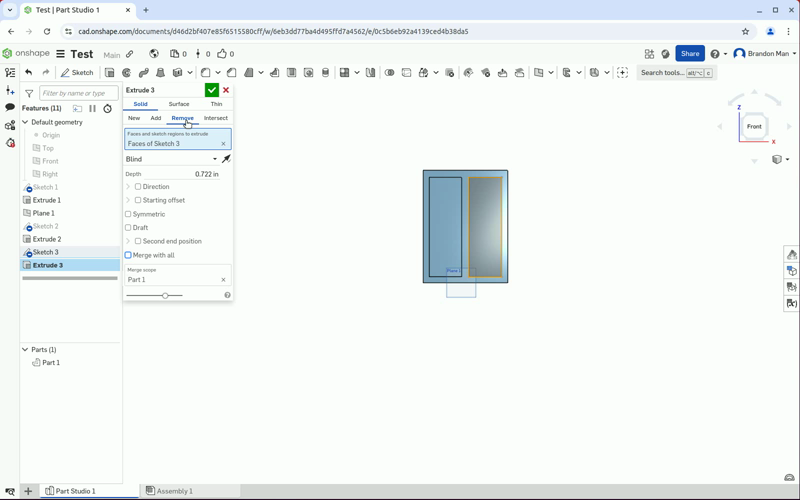
key(space)
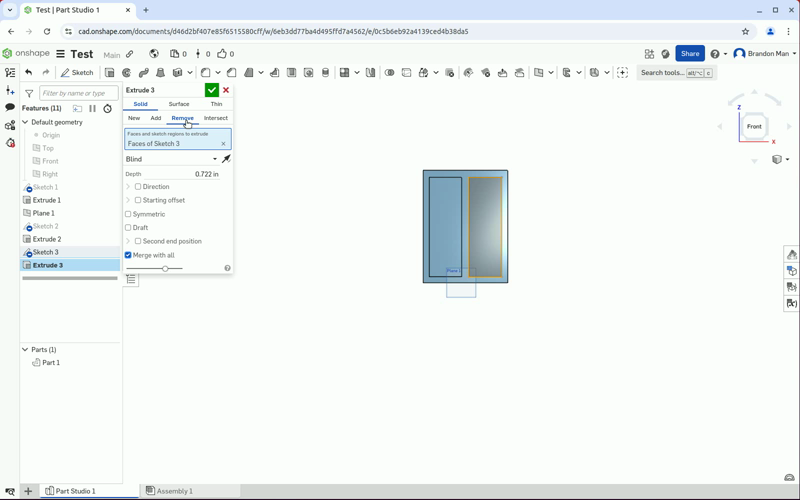
key(enter)
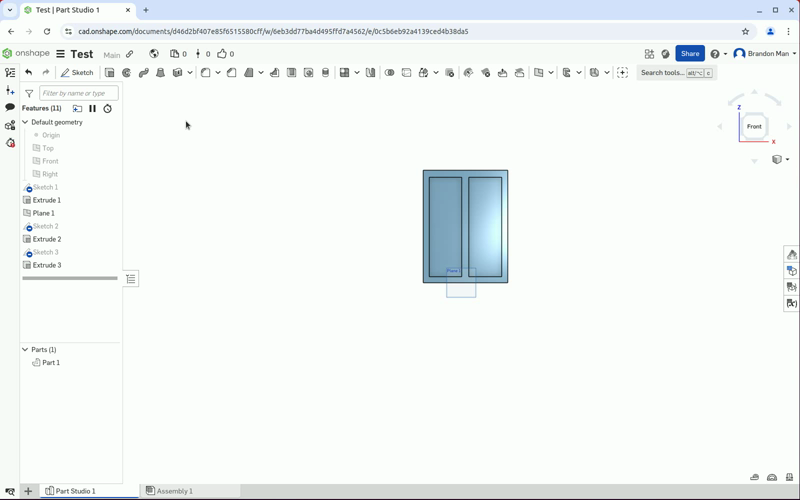
key(shift+h)
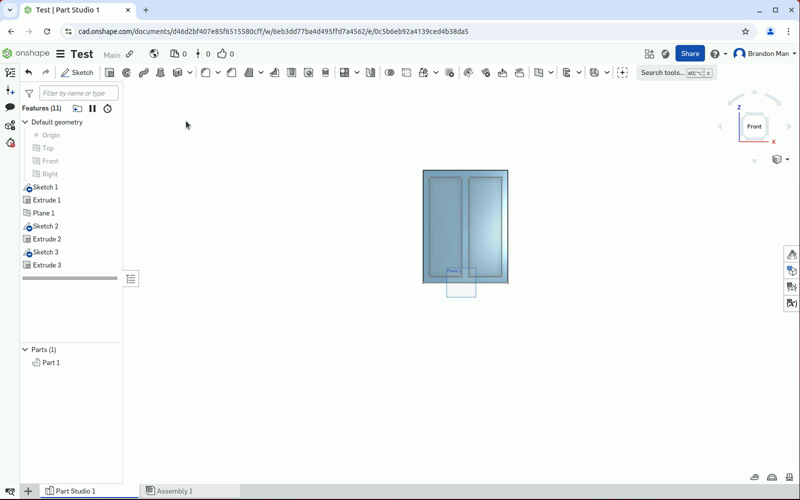
key(shift+h)
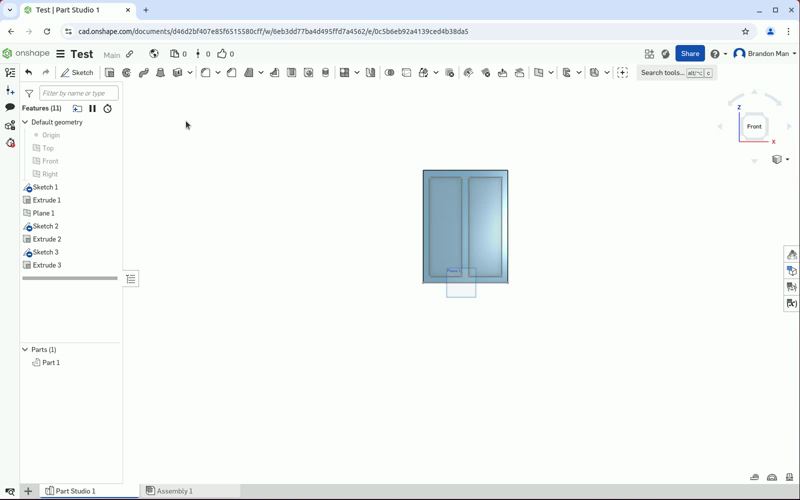
key(shift+7)
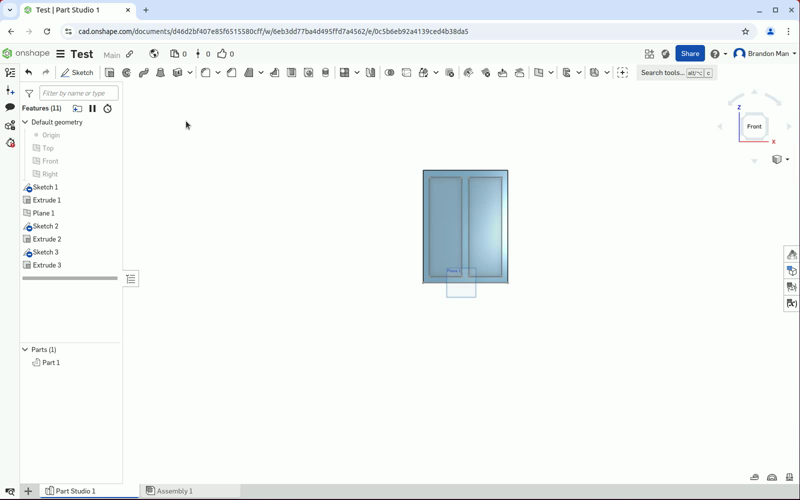
key(left, 2)
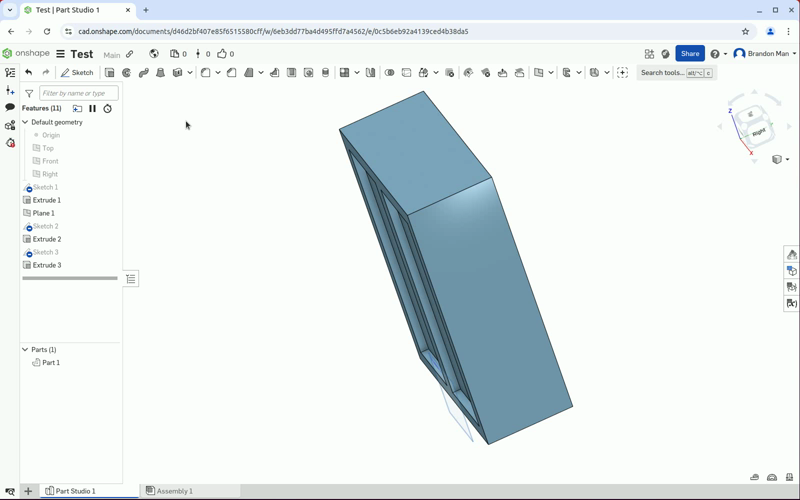
key(down, 2)
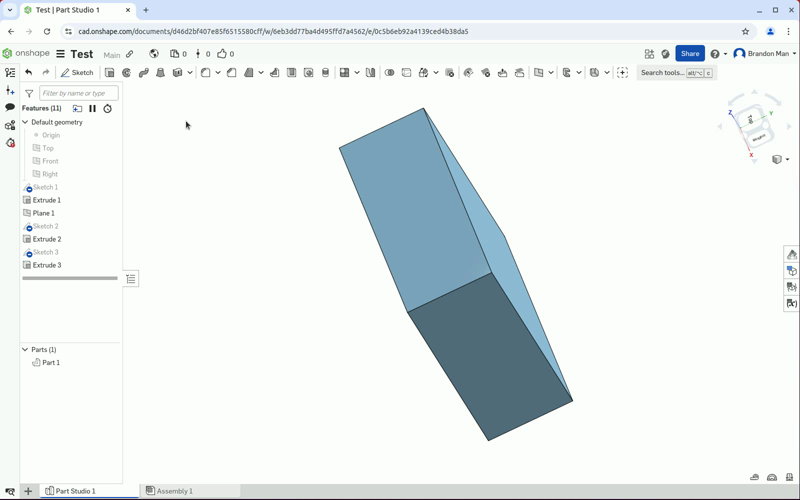
key(up, 2)
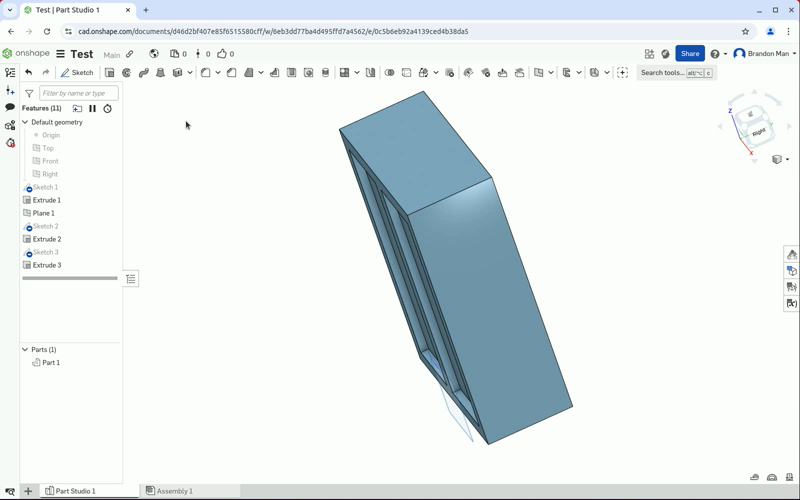
key(right, 2)
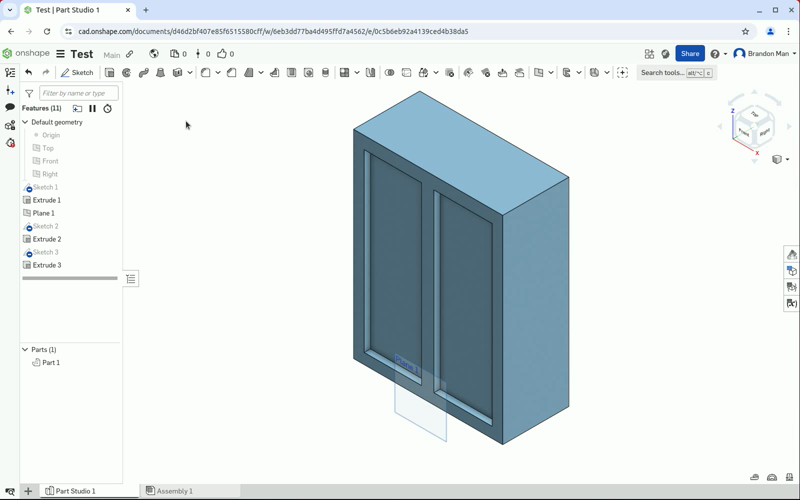
mouse_move(73, 189)
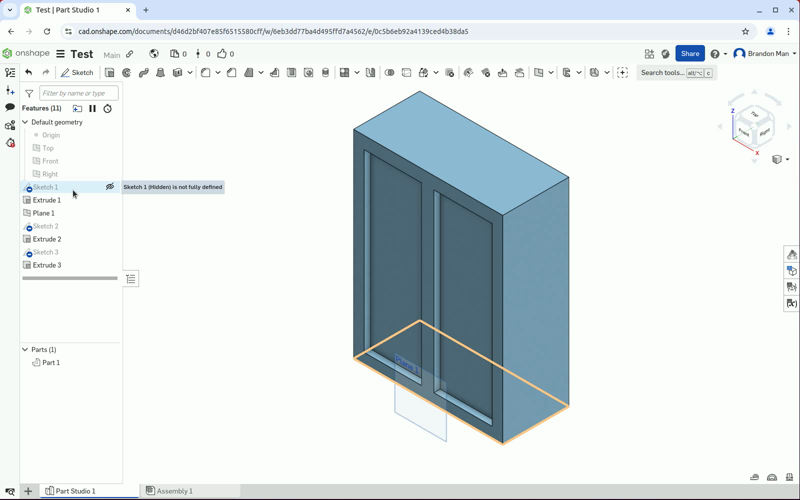
click(73, 189)